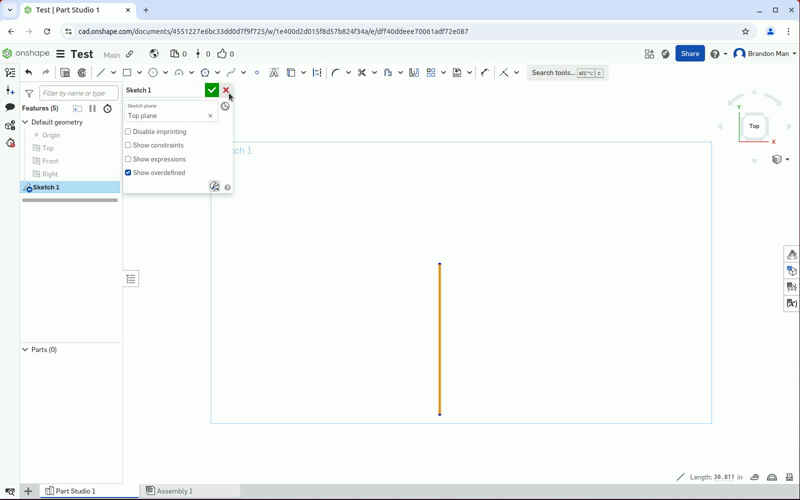
key(shift+h)
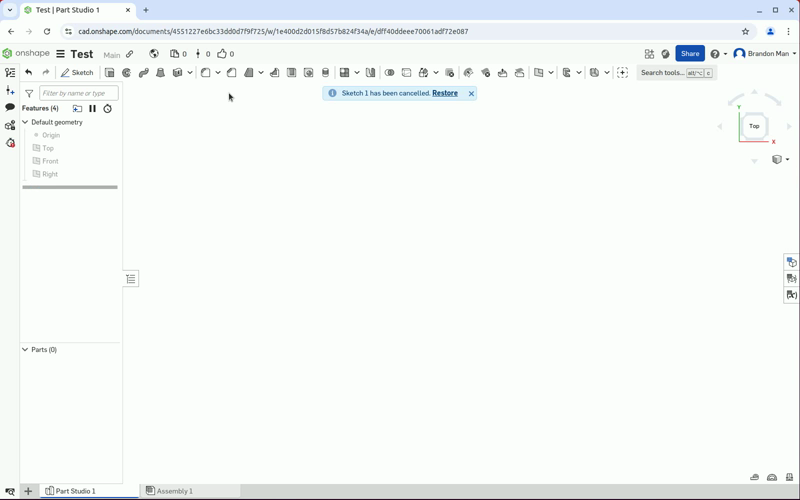
mouse_move(73, 352)
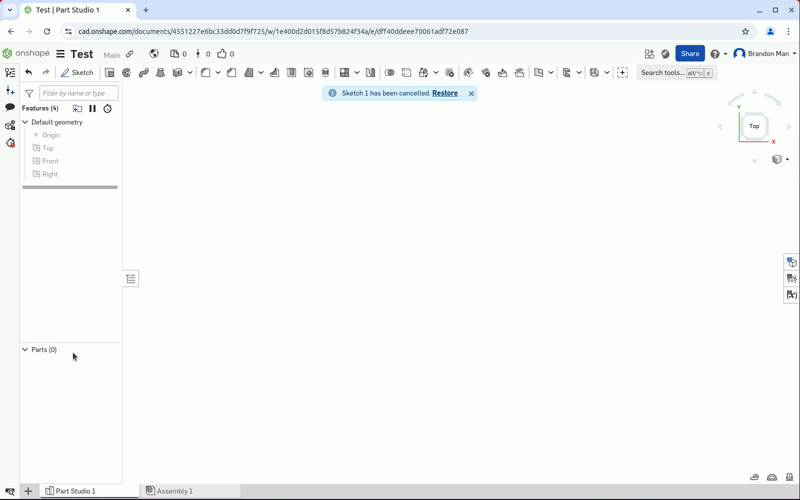
key(y)
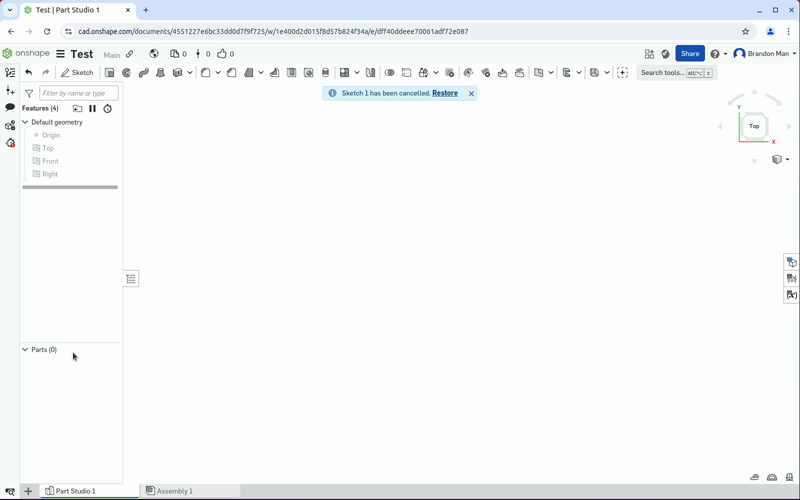
key(shift+p)
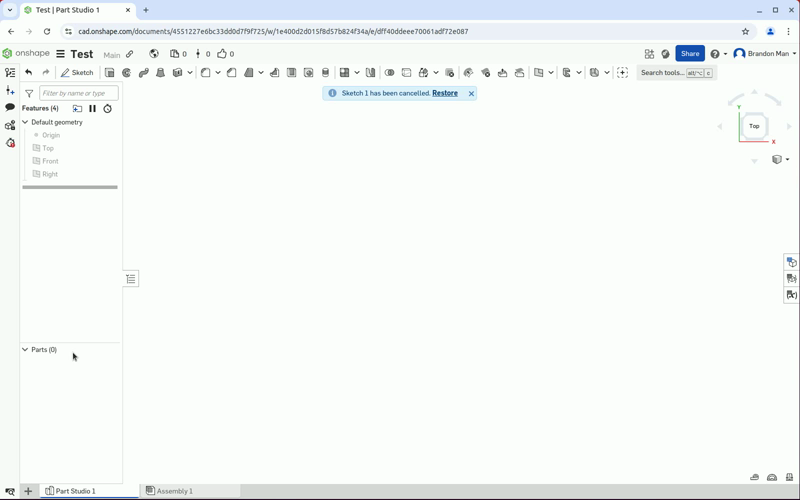
key(space)
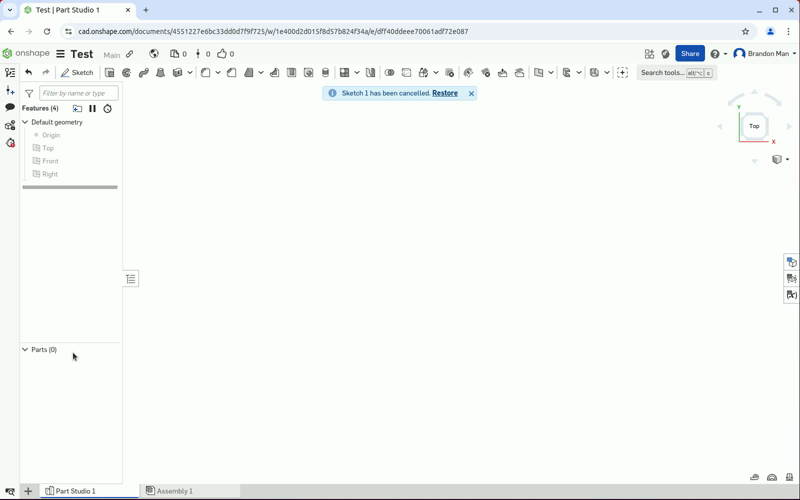
key_down(shift)
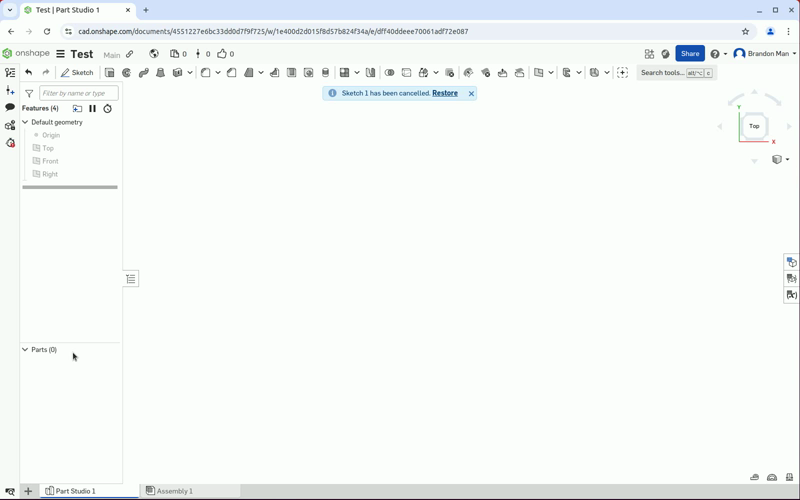
key(up)
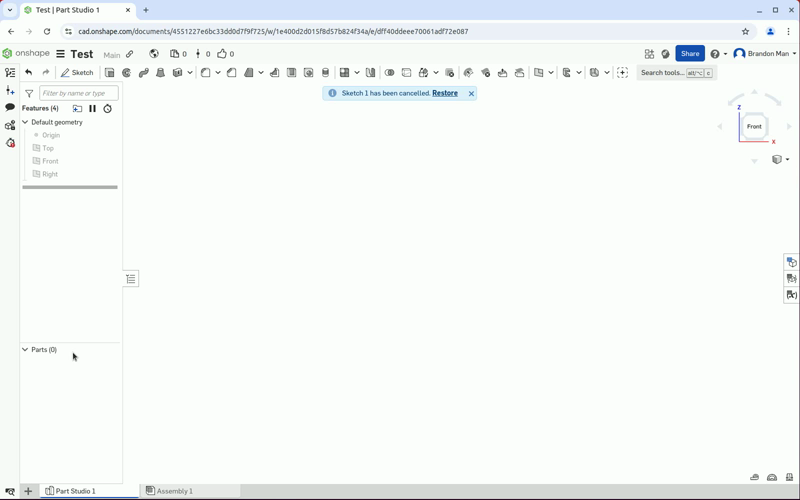
key_up(shift)
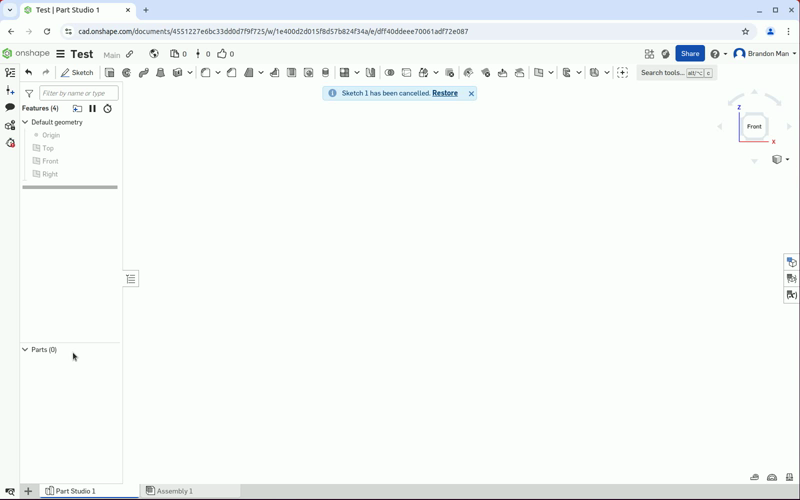
key(space)
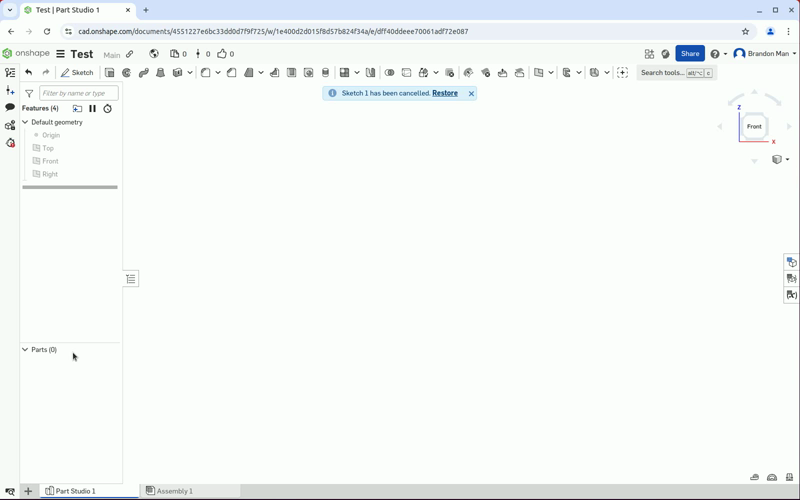
key_down(shift)
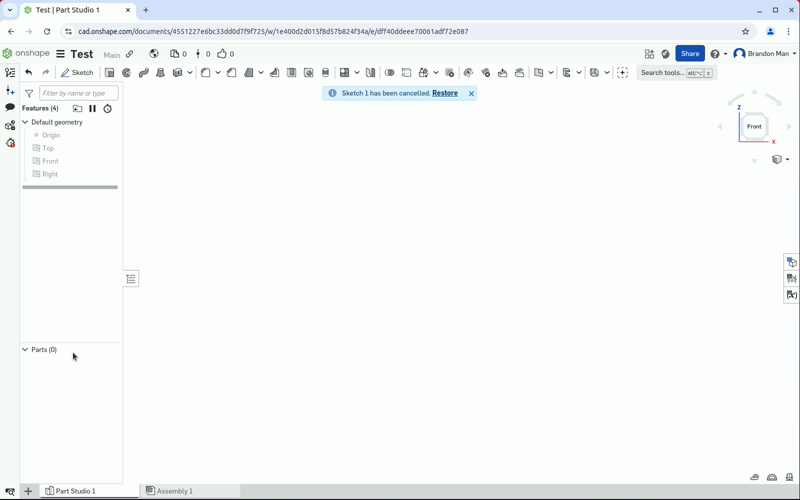
key(left)
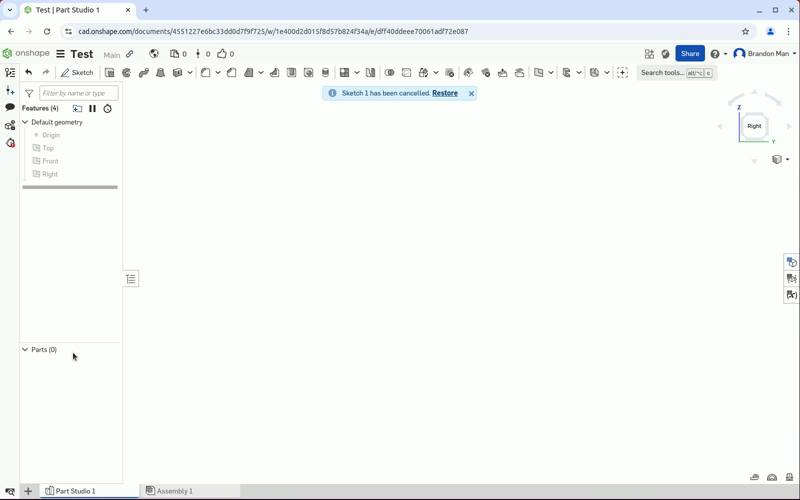
key_up(shift)
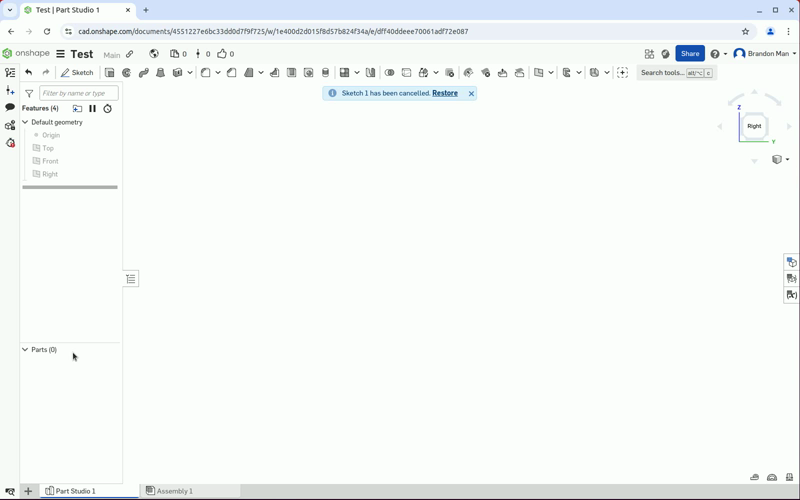
mouse_move(73, 352)
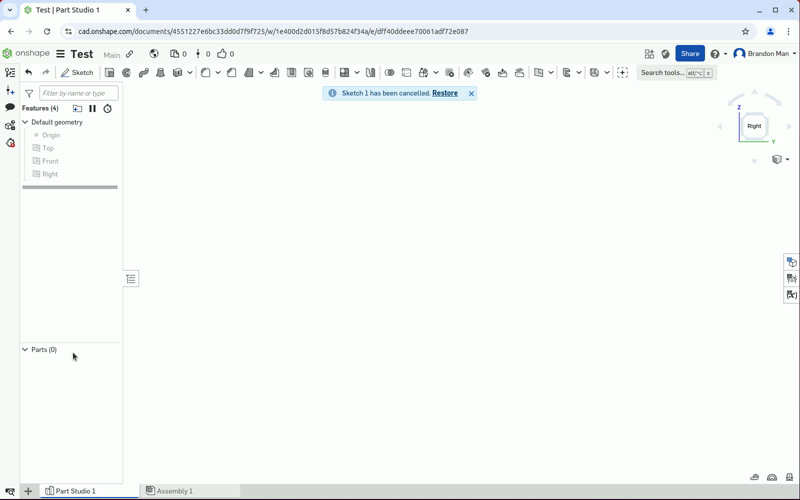
key(shift+y)
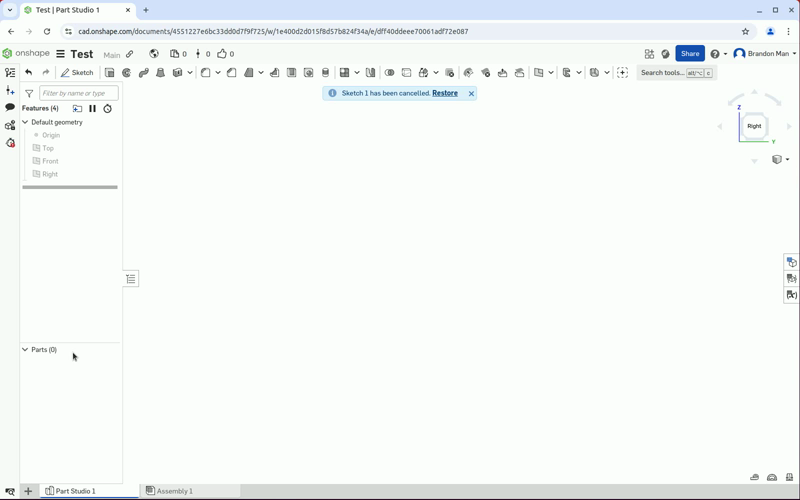
key(shift+s)
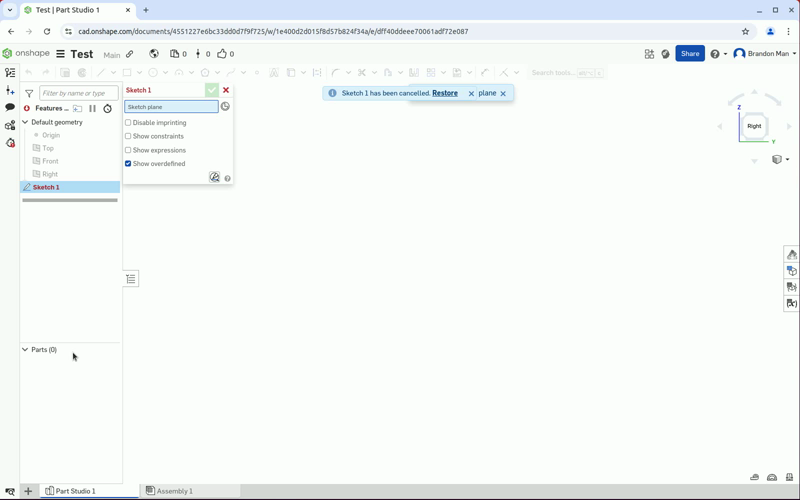
mouse_move(73, 176)
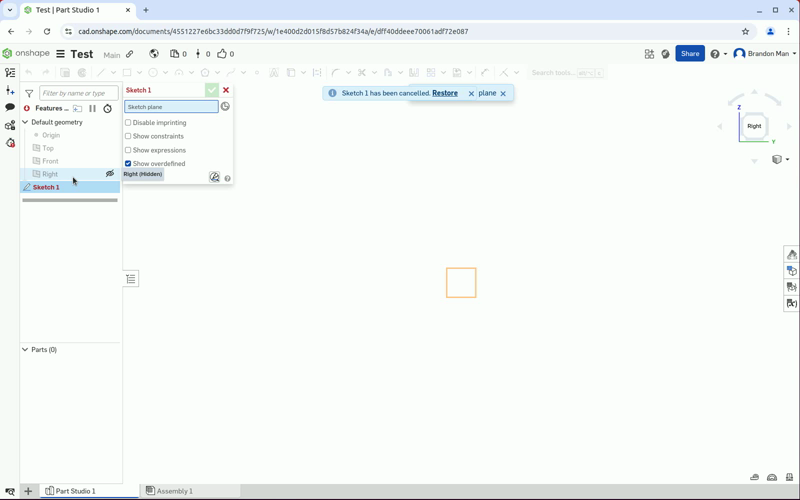
click(73, 176)
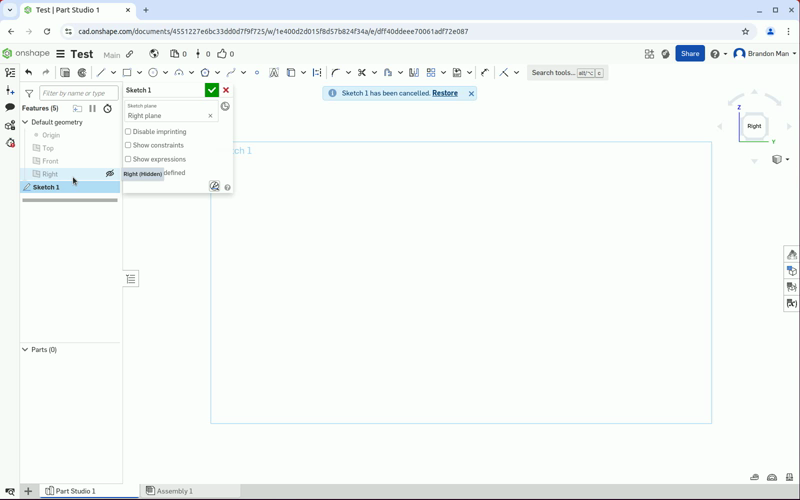
mouse_move(73, 352)
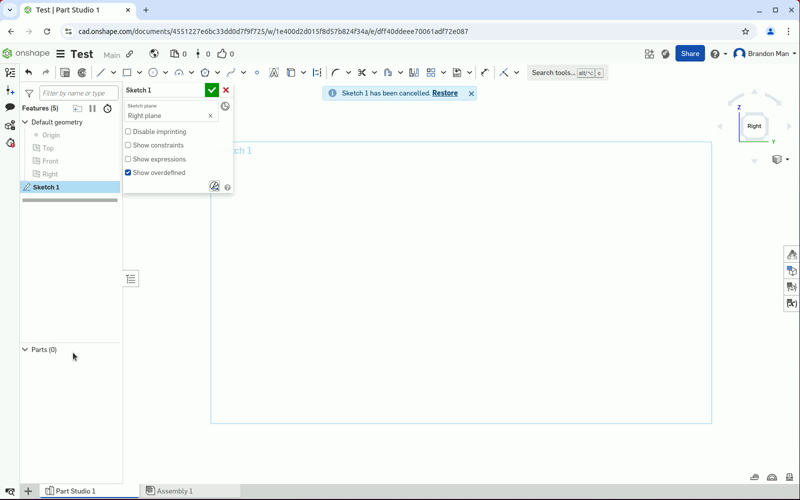
key(y)
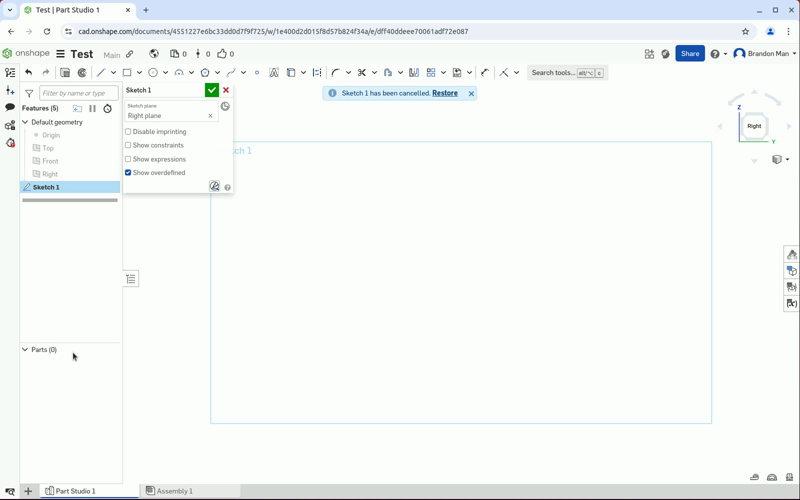
key(c)
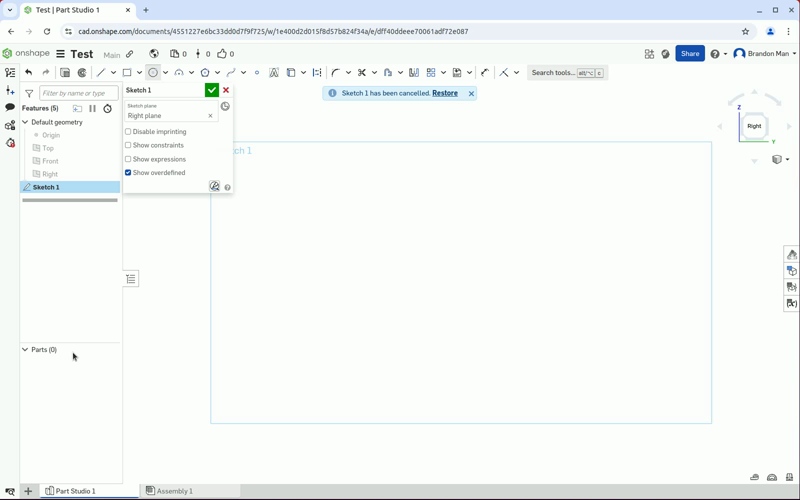
key_down(shift)
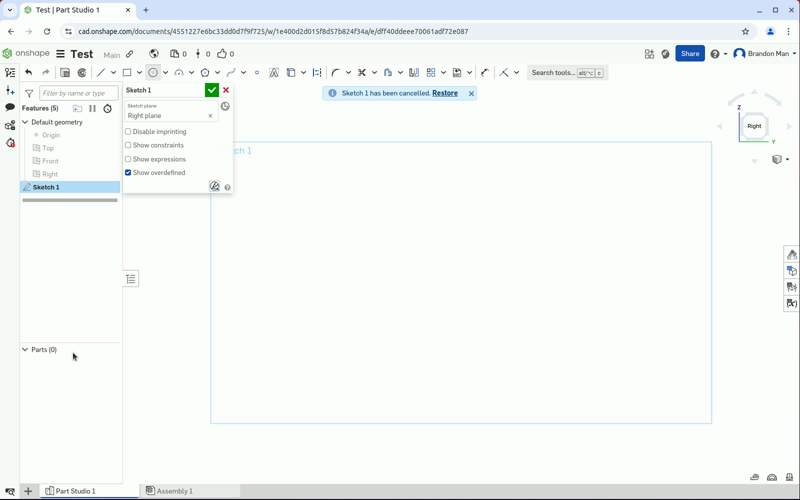
mouse_move(461, 282)
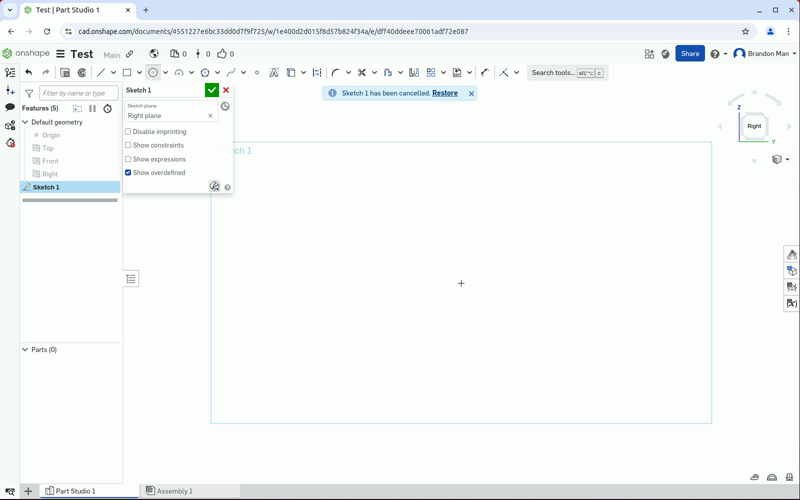
click(461, 282)
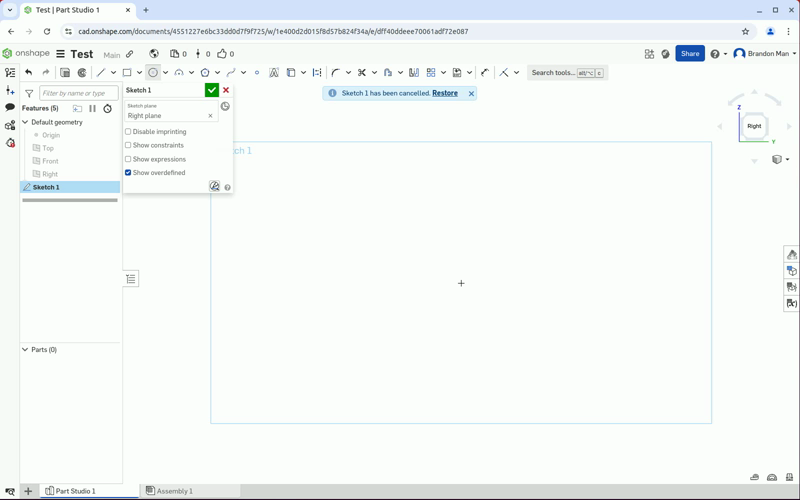
key_up(shift)
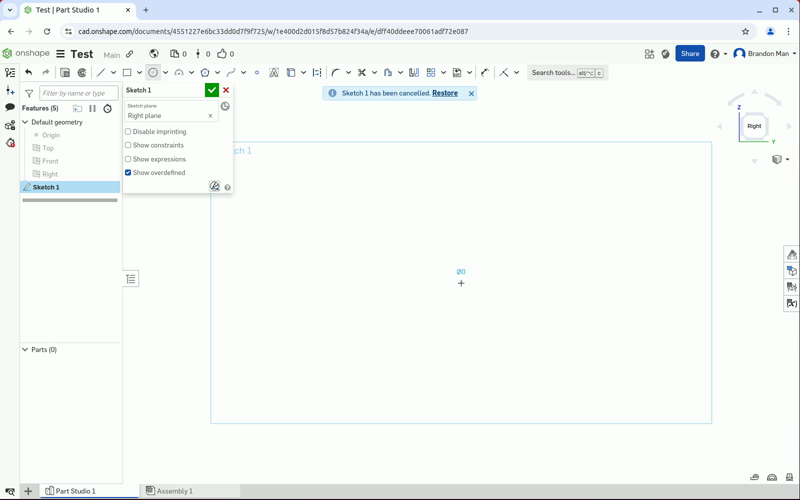
mouse_move(472, 282)
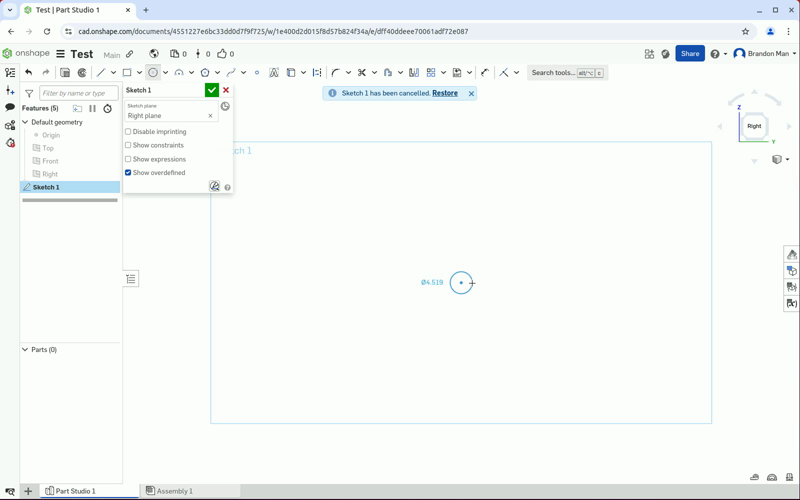
click(472, 282)
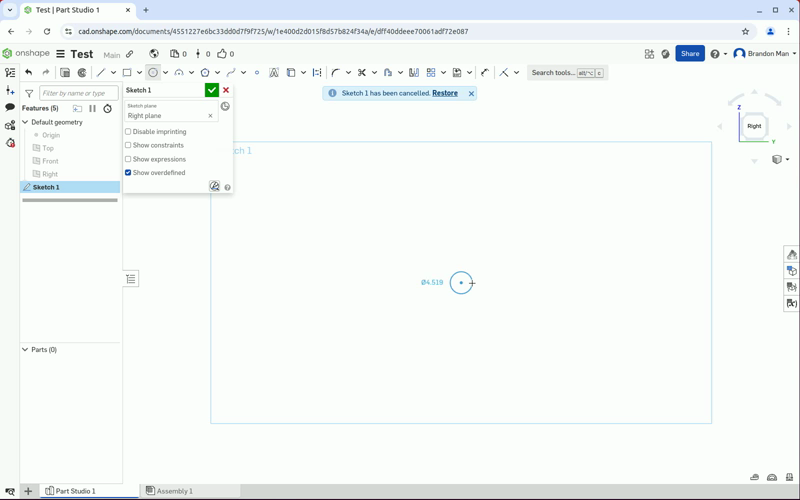
key(esc)
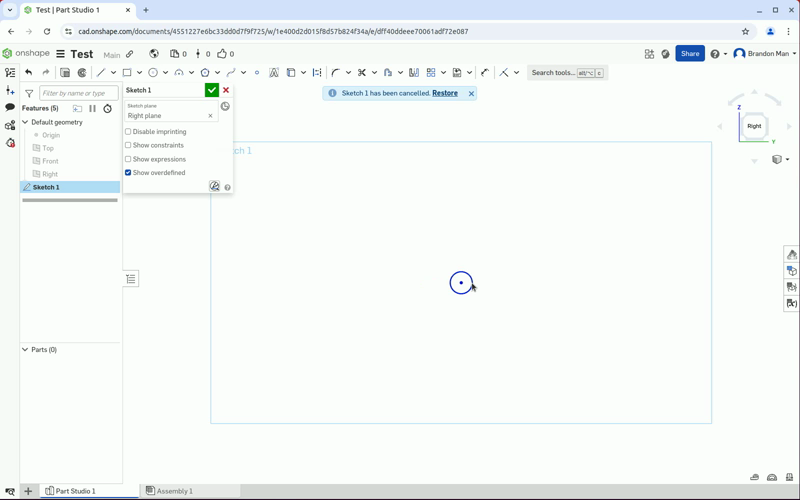
key(c)
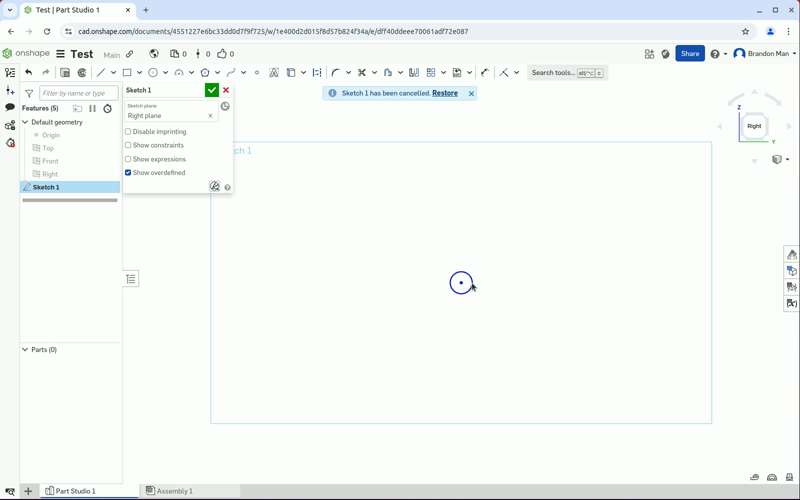
key_down(shift)
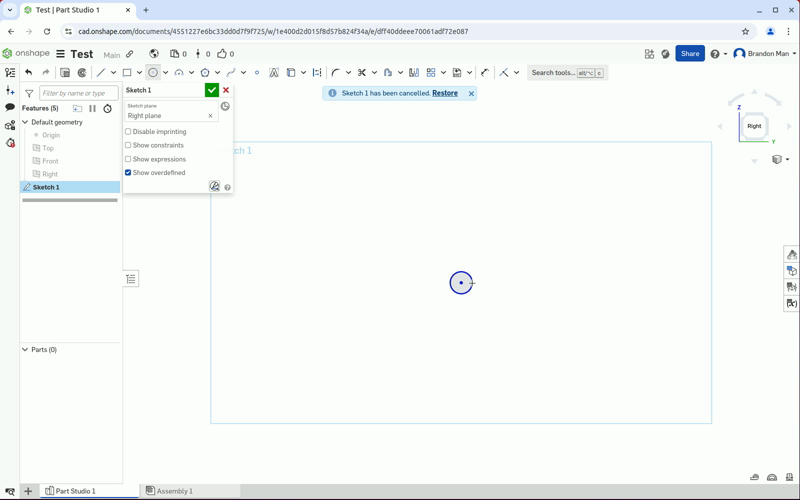
mouse_move(461, 282)
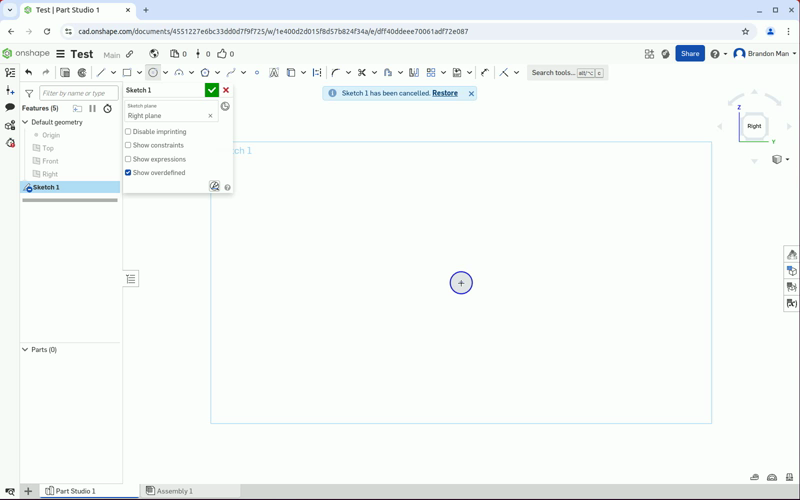
click(461, 282)
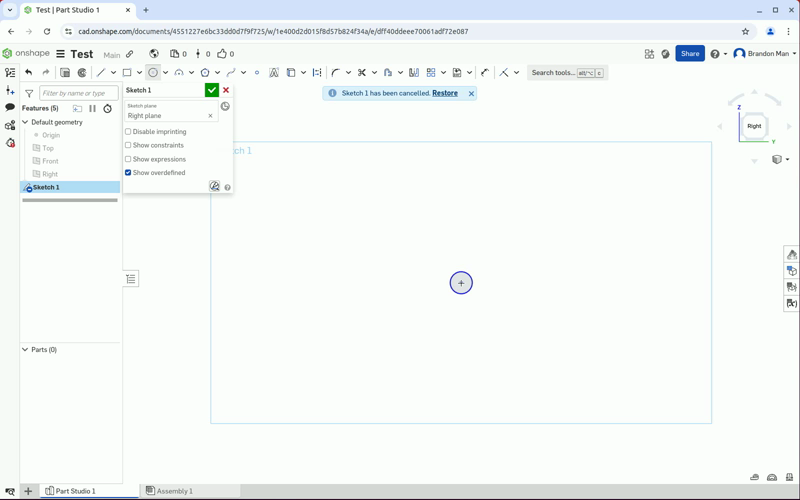
key_up(shift)
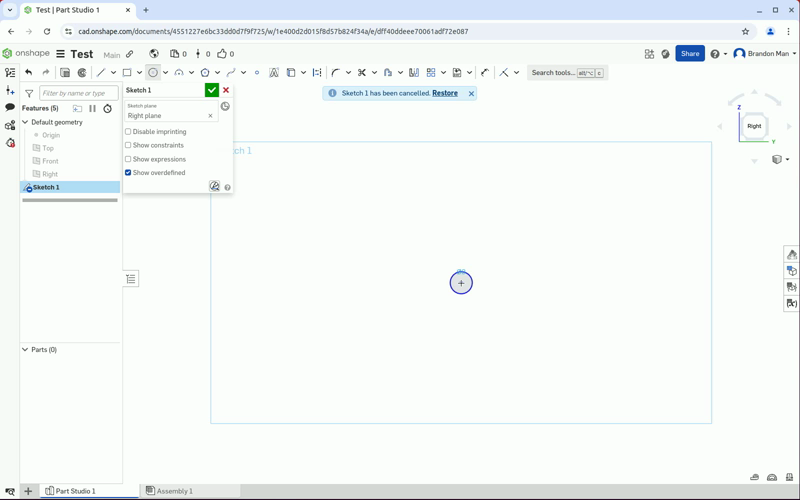
mouse_move(463, 282)
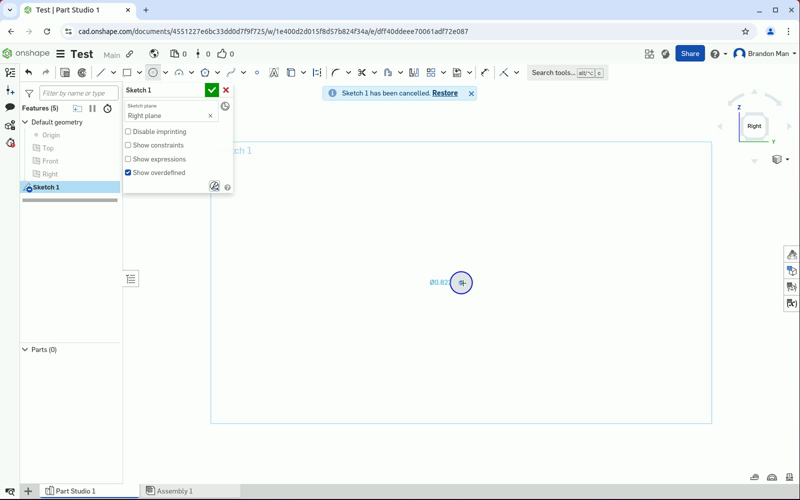
scroll(6)
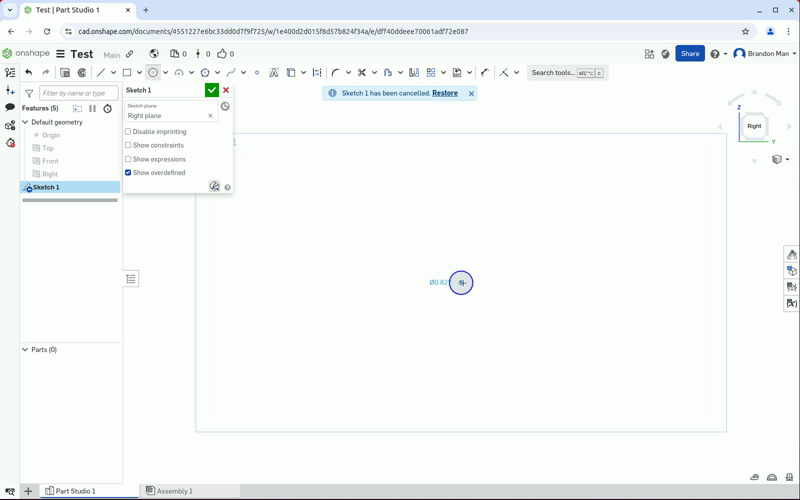
scroll(6)
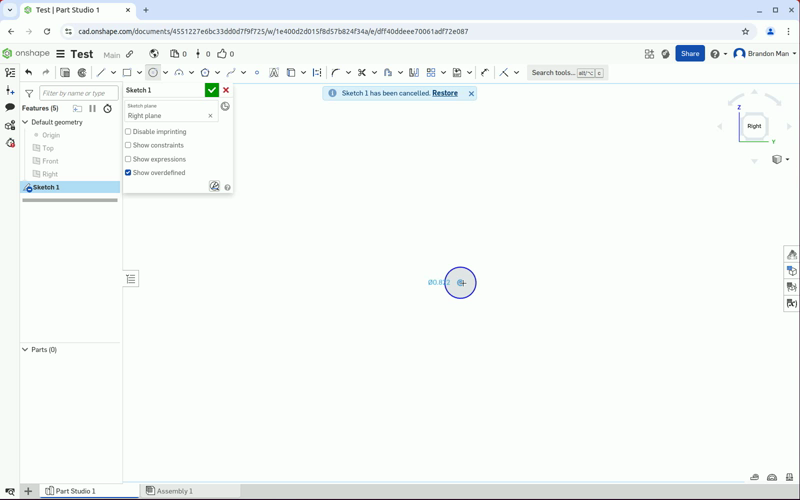
scroll(6)
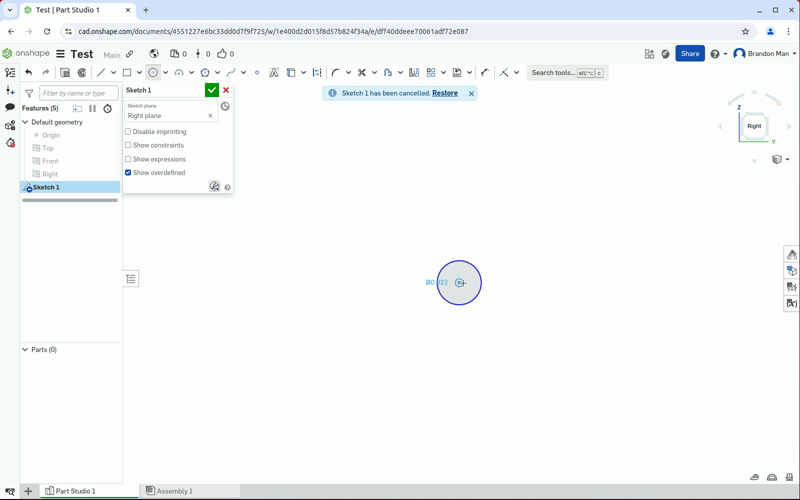
scroll(6)
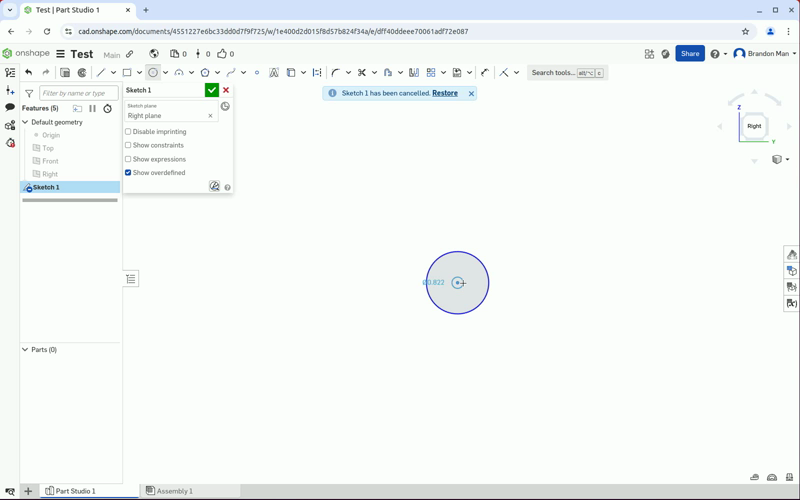
scroll(6)
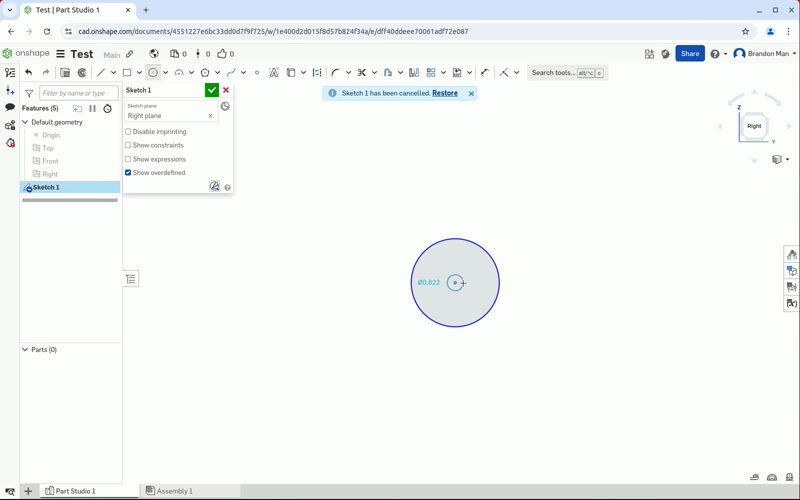
scroll(6)
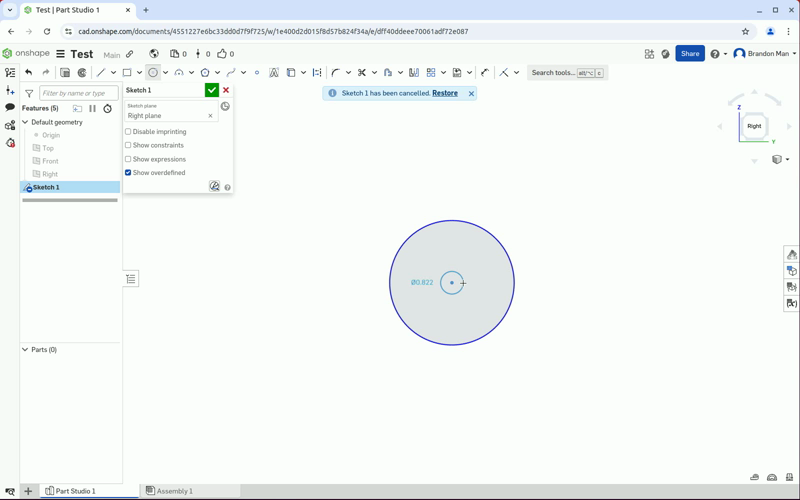
scroll(6)
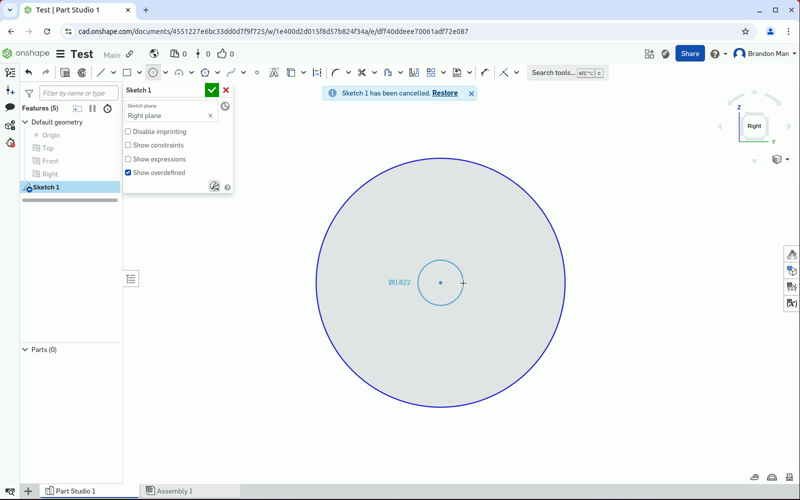
click(463, 282)
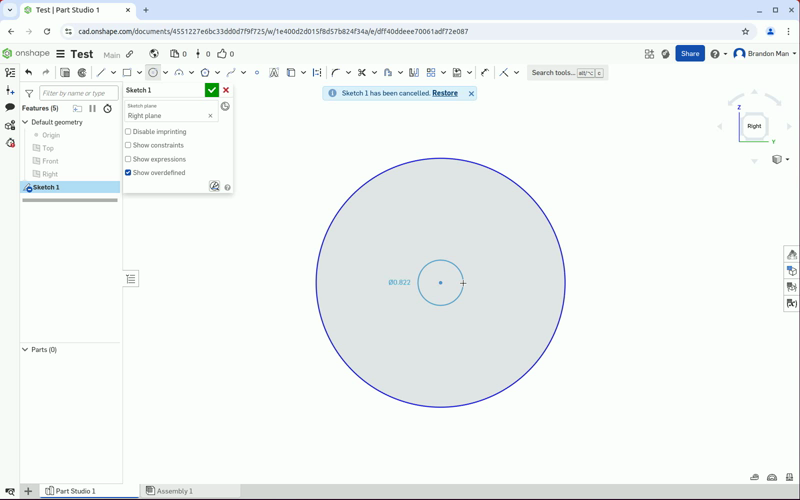
scroll(-6)
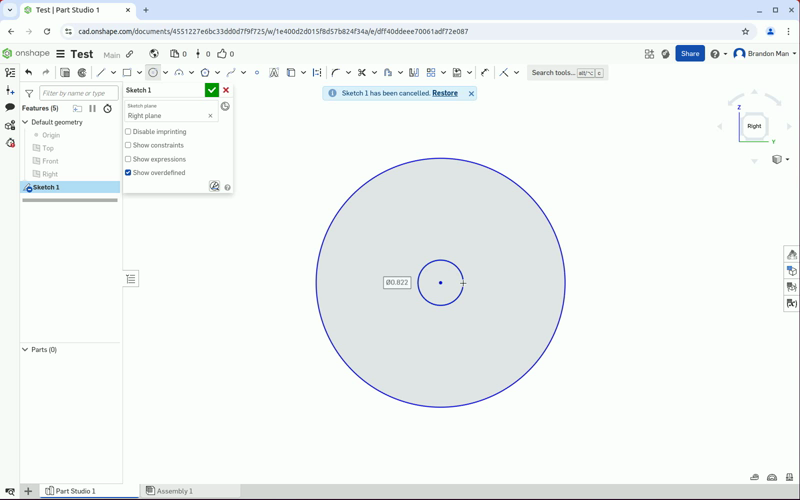
scroll(-6)
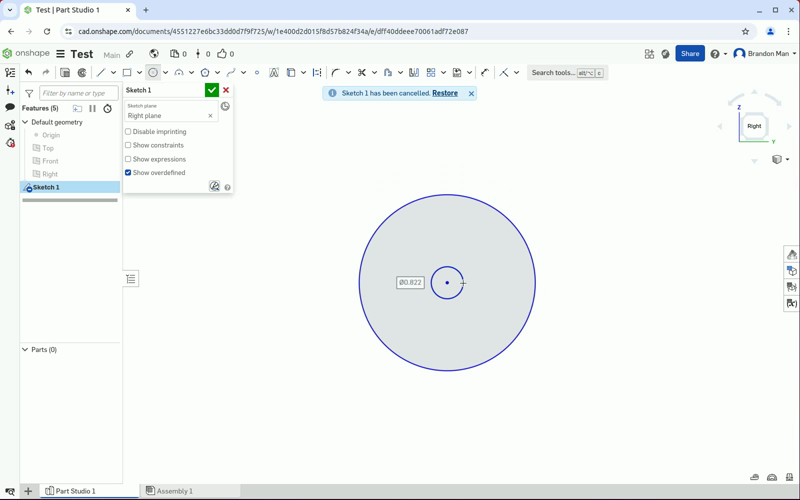
scroll(-6)
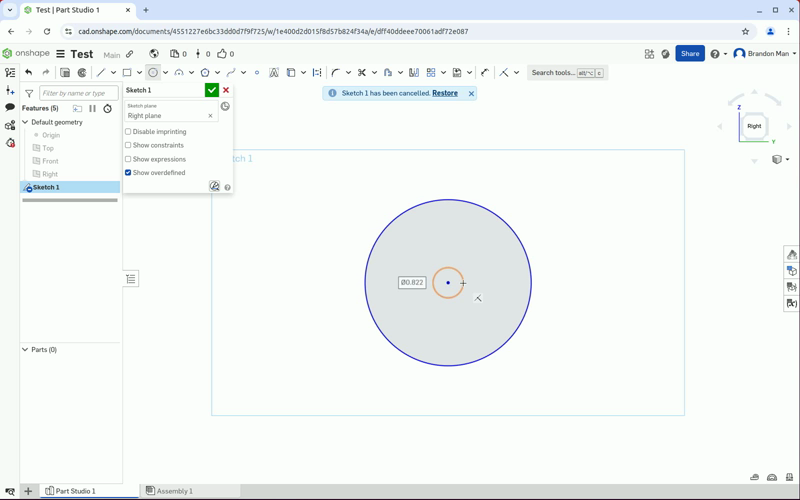
scroll(-6)
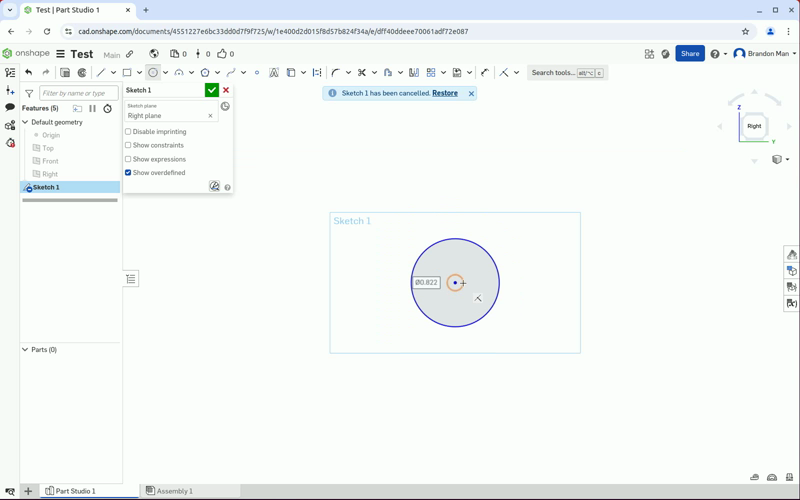
scroll(-6)
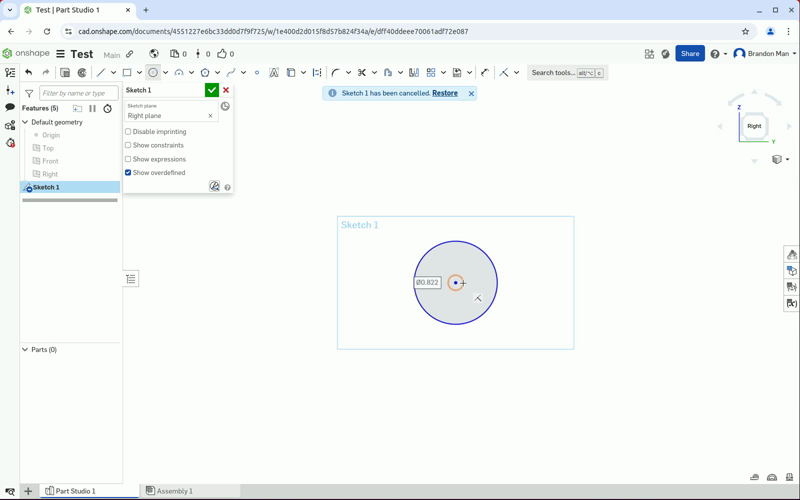
scroll(-6)
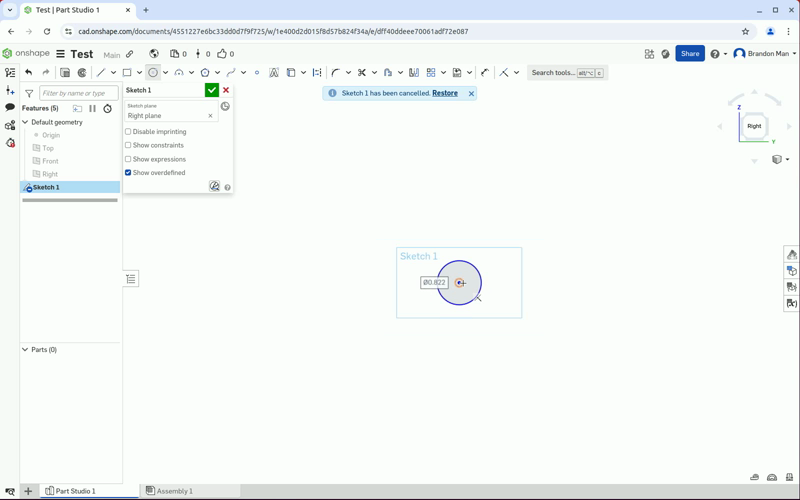
scroll(-6)
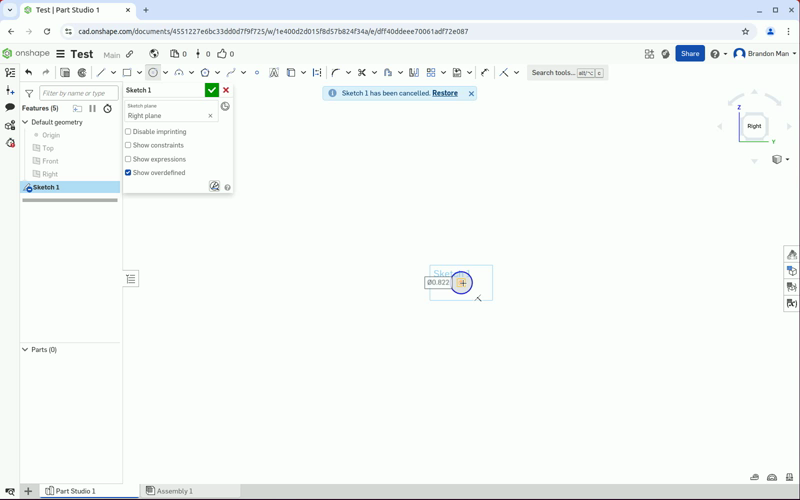
key(esc)
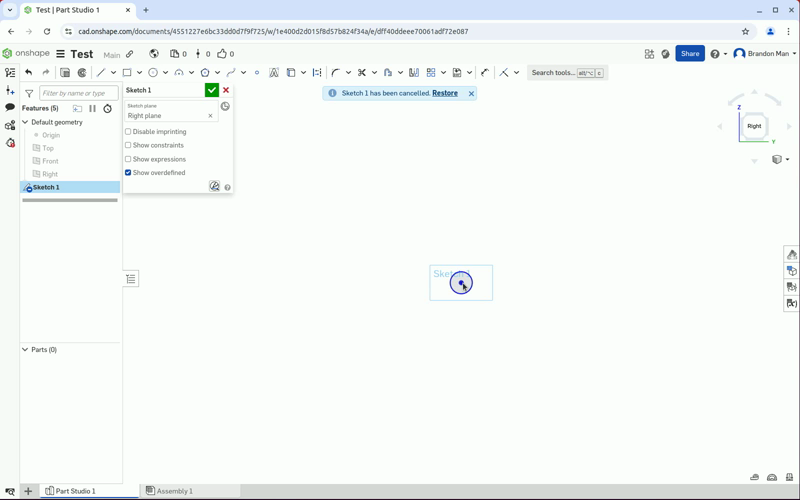
mouse_move(456, 280)
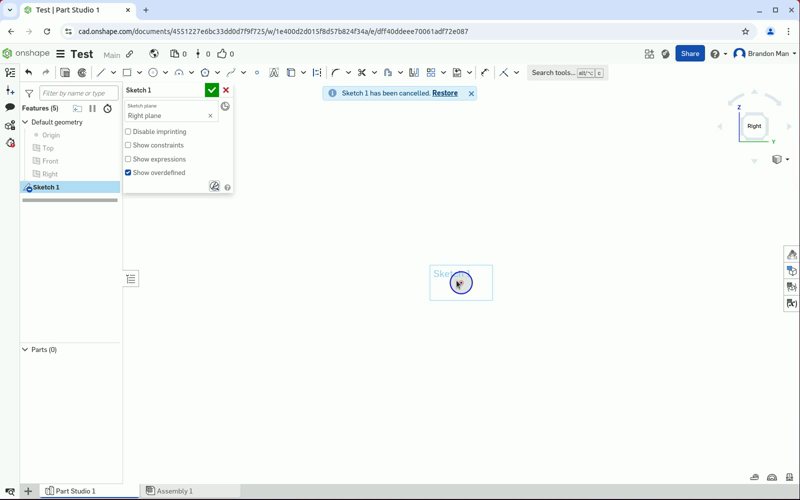
scroll(6)
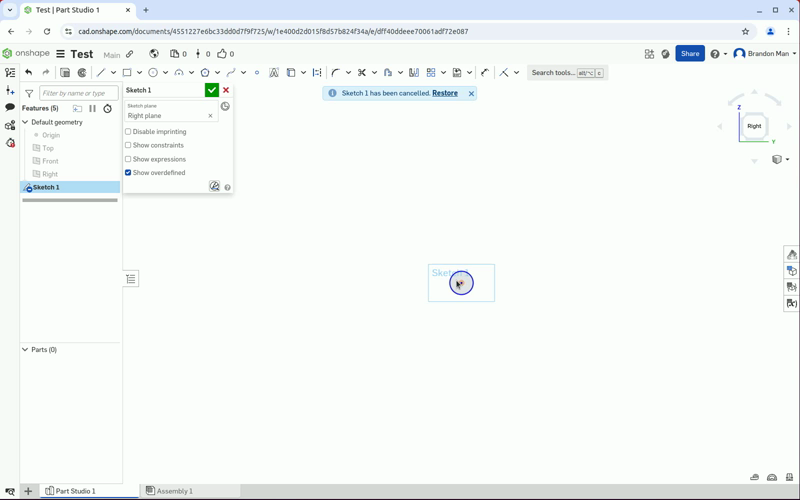
scroll(6)
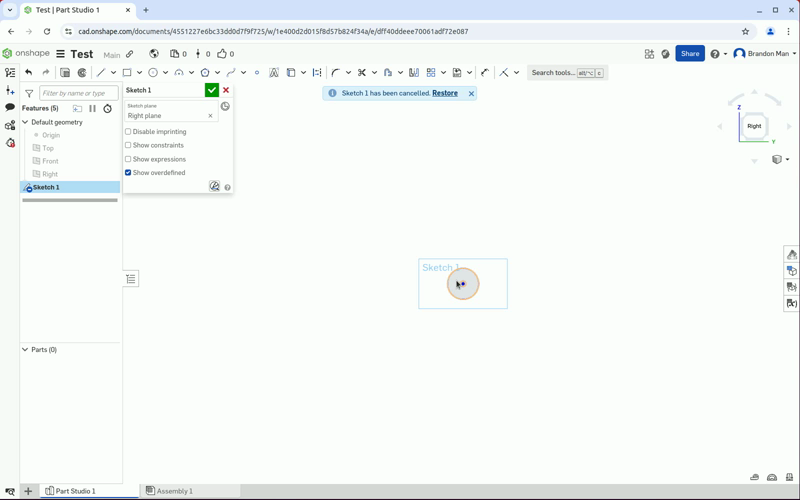
scroll(6)
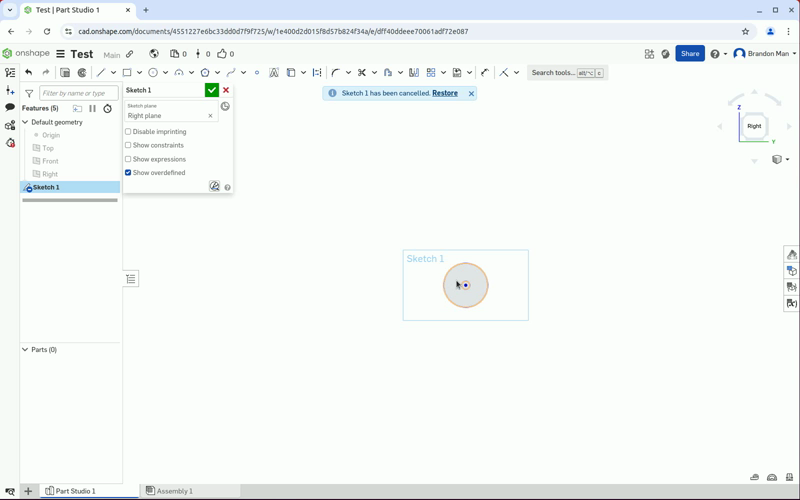
scroll(6)
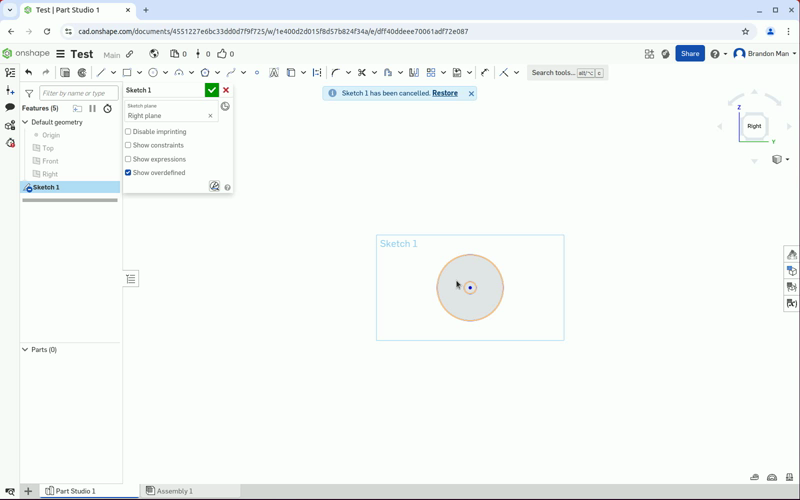
scroll(6)
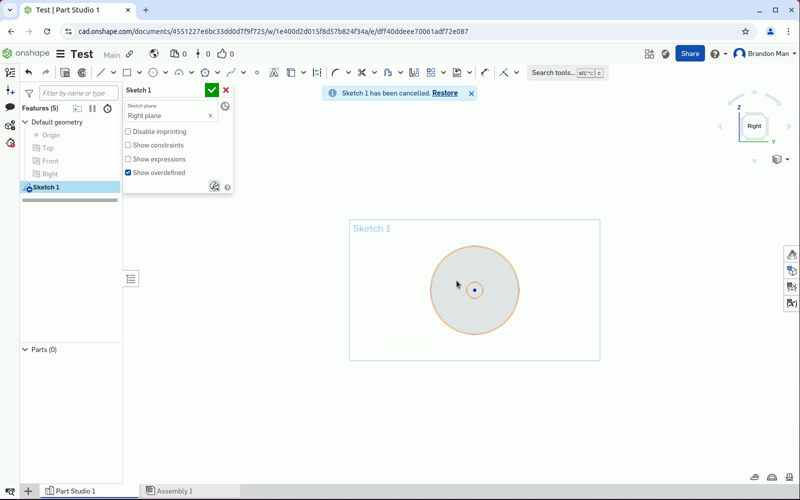
scroll(6)
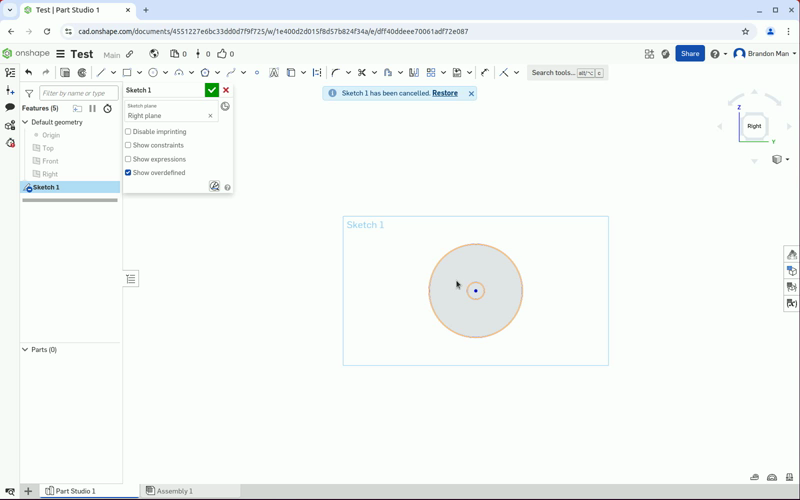
scroll(6)
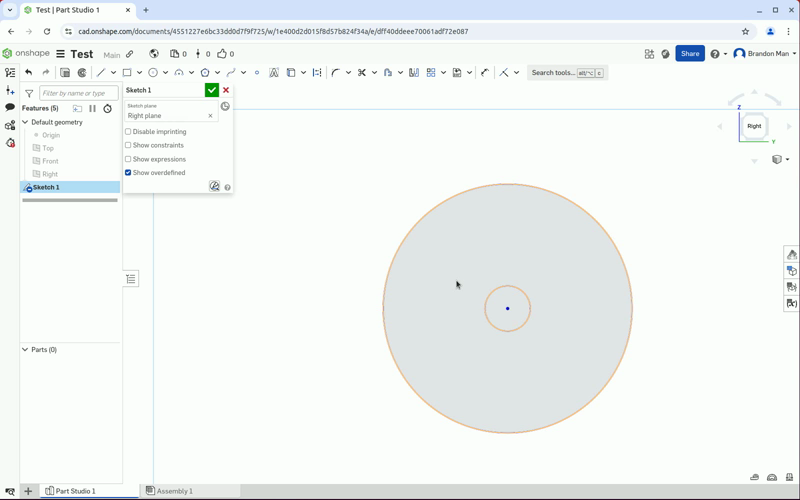
click(456, 280)
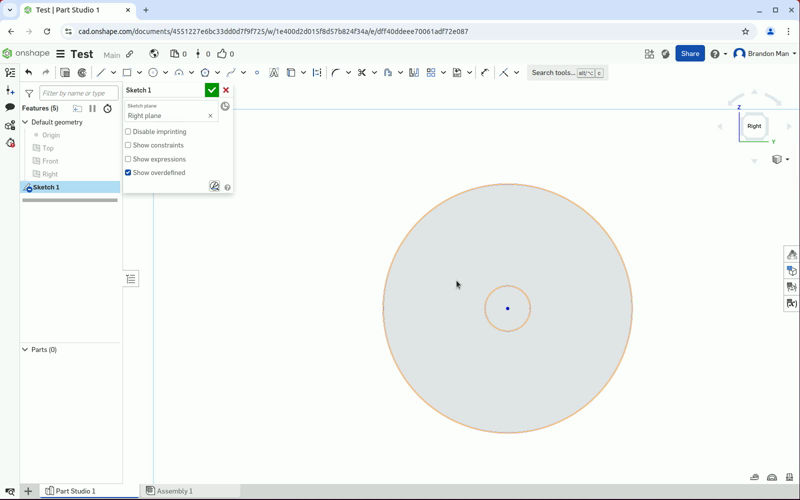
scroll(-6)
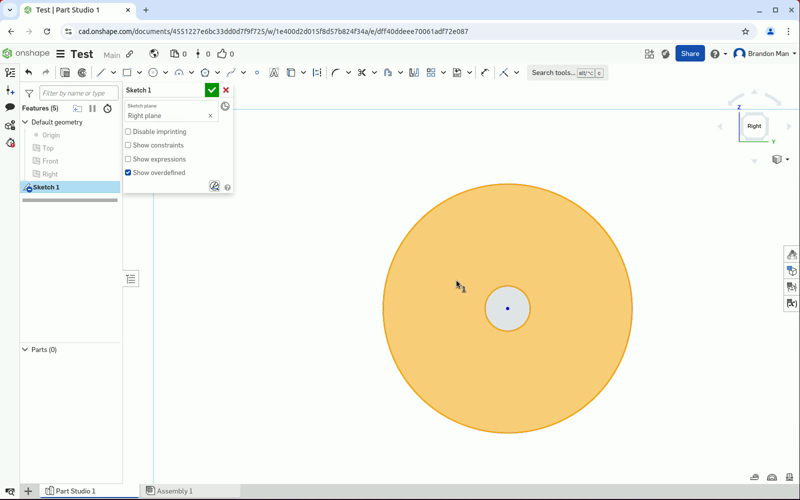
scroll(-6)
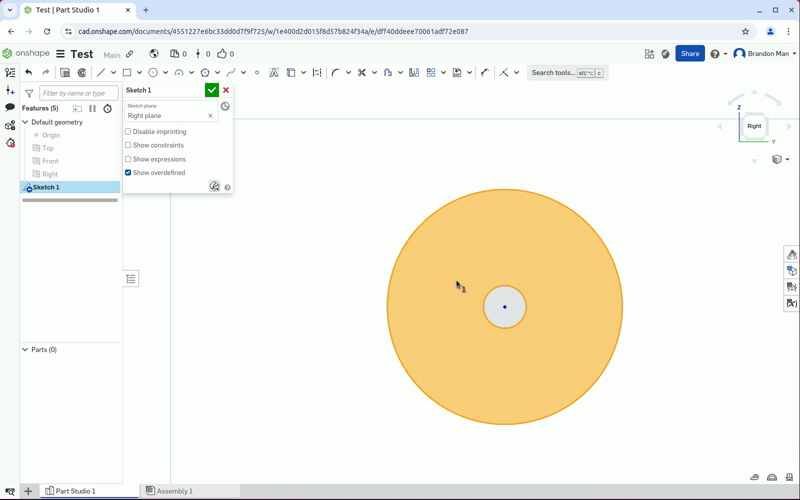
scroll(-6)
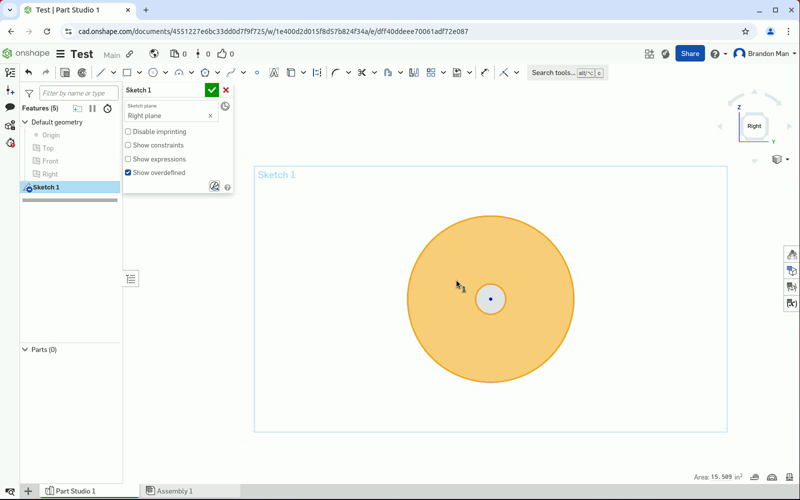
scroll(-6)
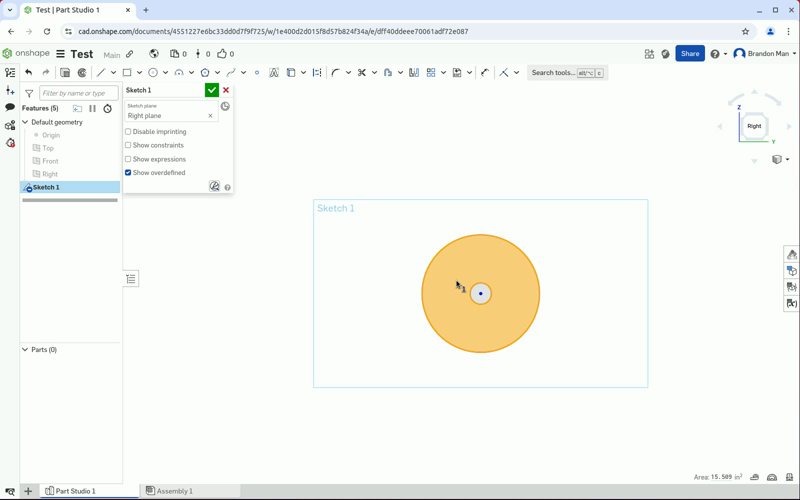
scroll(-6)
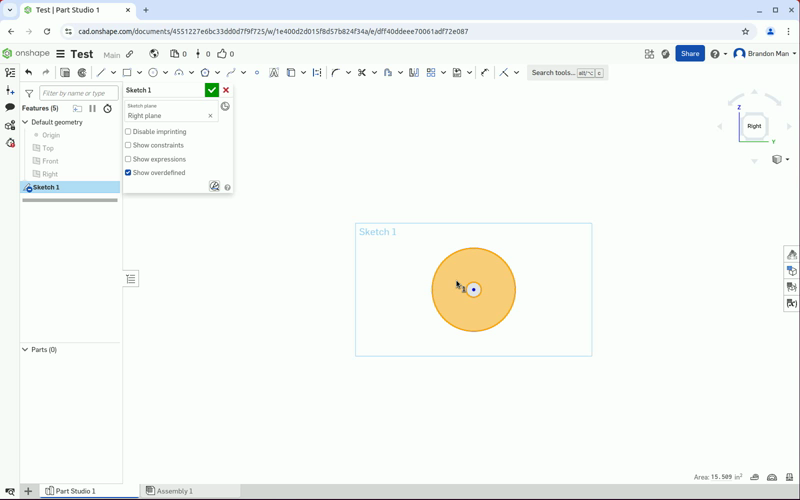
scroll(-6)
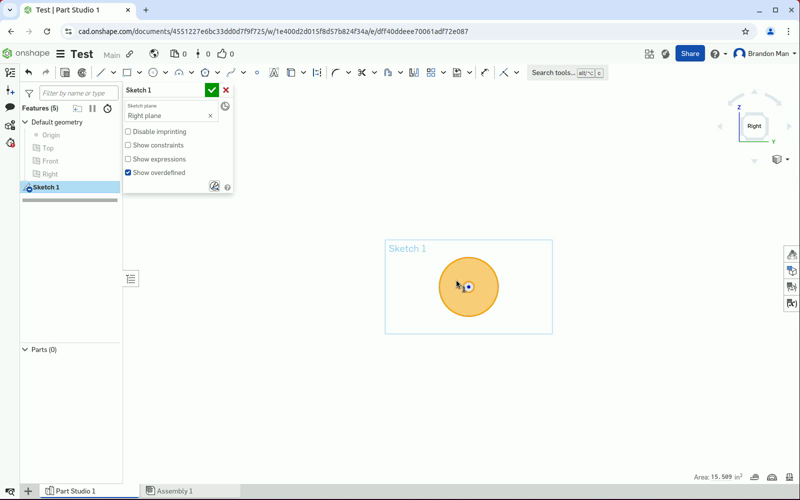
scroll(-6)
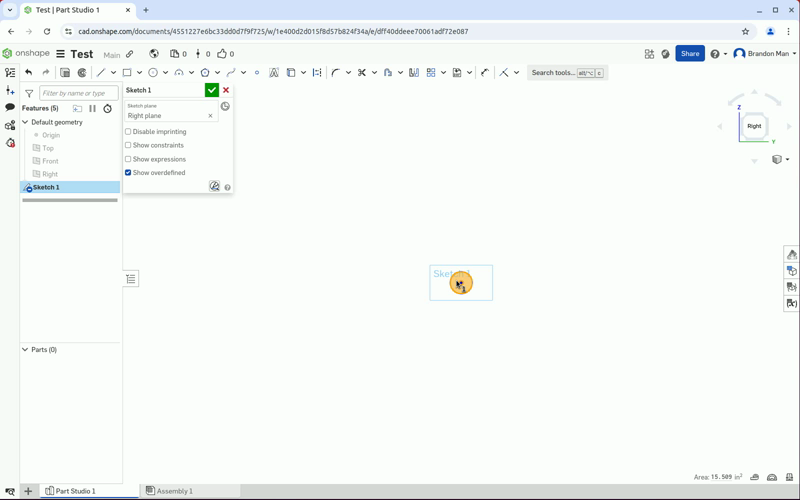
mouse_move(73, 352)
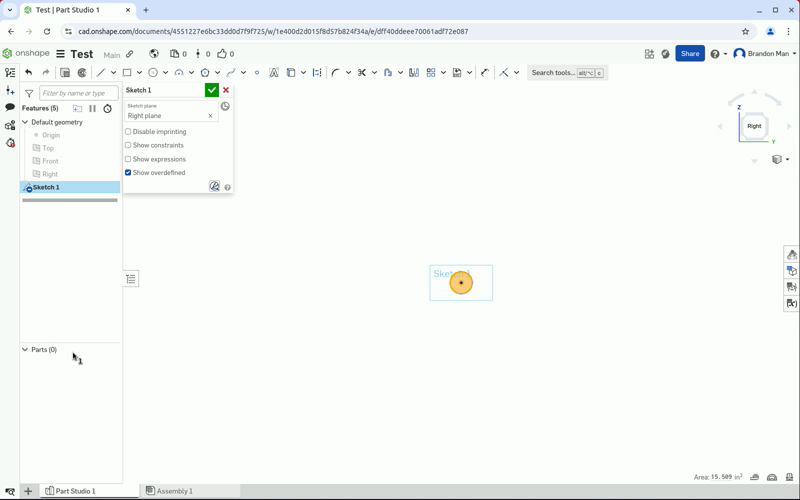
key(shift+y)
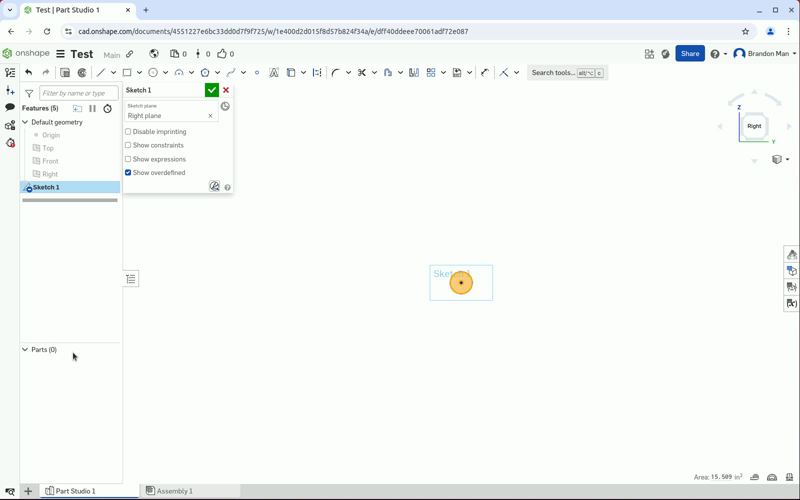
key(shift+e)
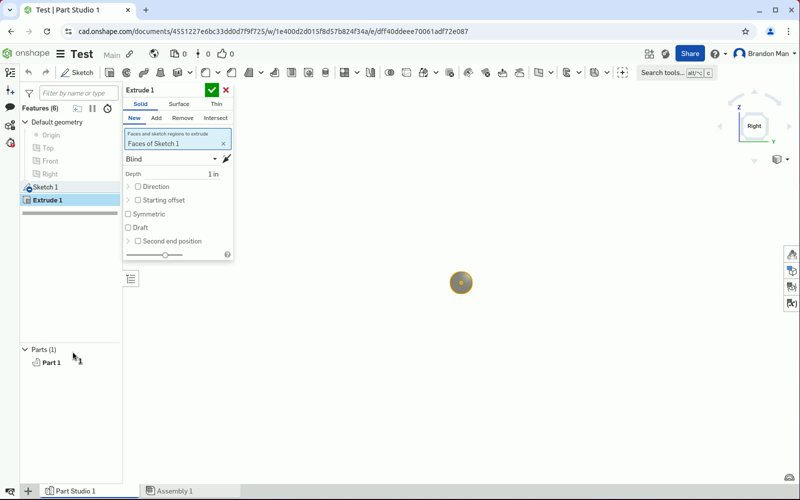
mouse_move(143, 106)
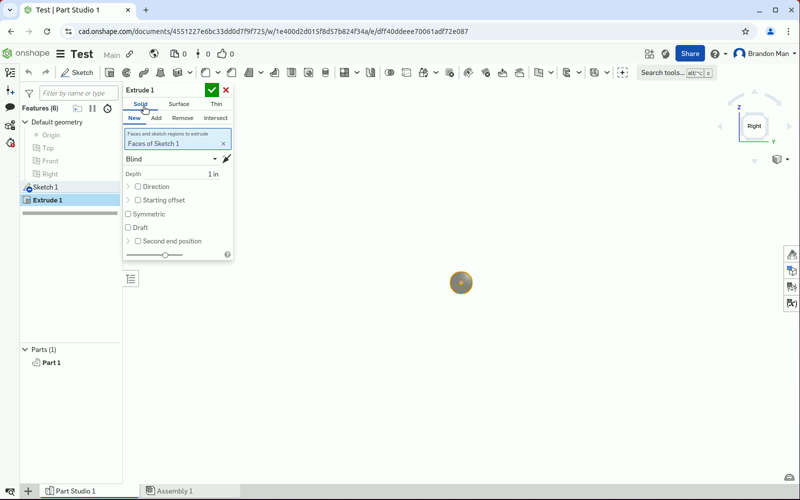
click(143, 106)
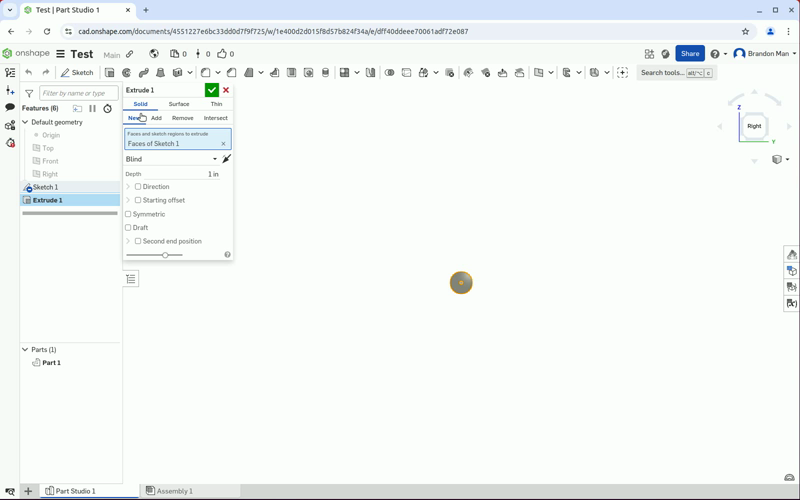
mouse_move(137, 120)
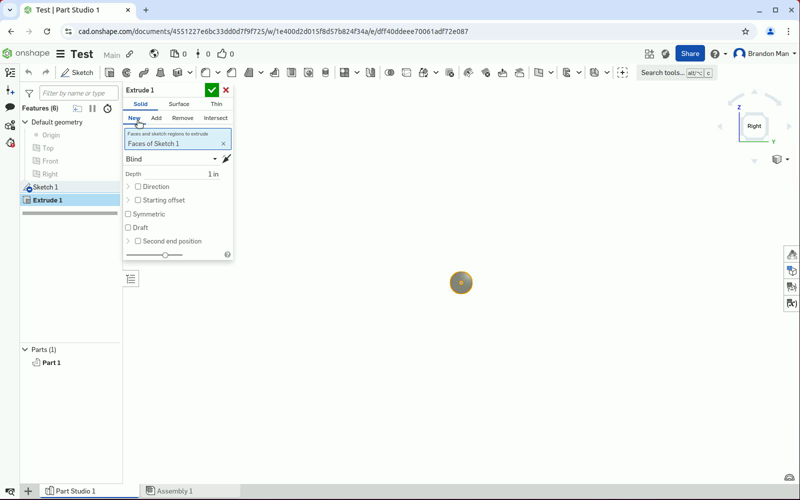
click(137, 120)
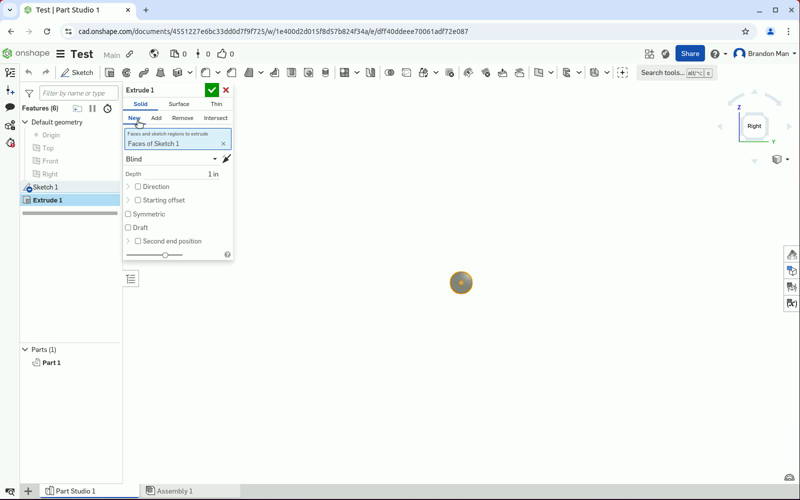
key(tab, 4)
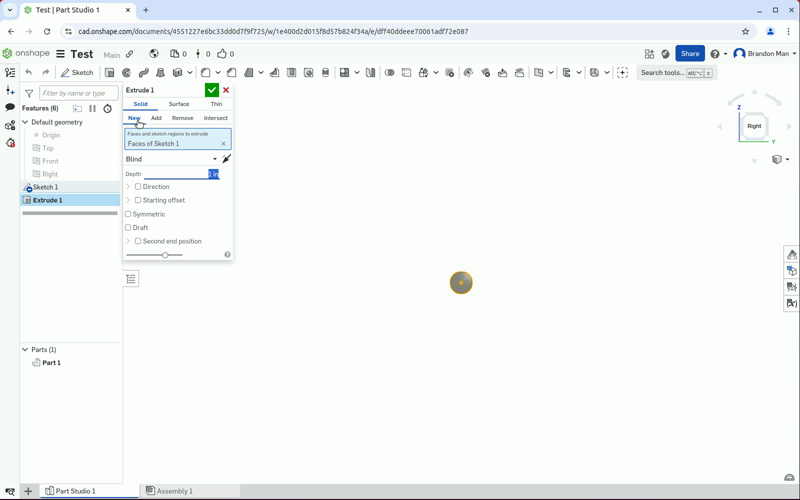
text(12.276)
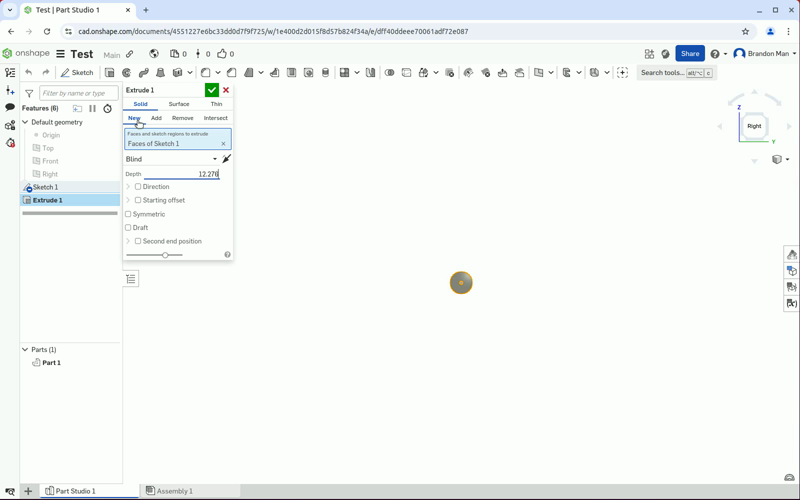
key(enter)
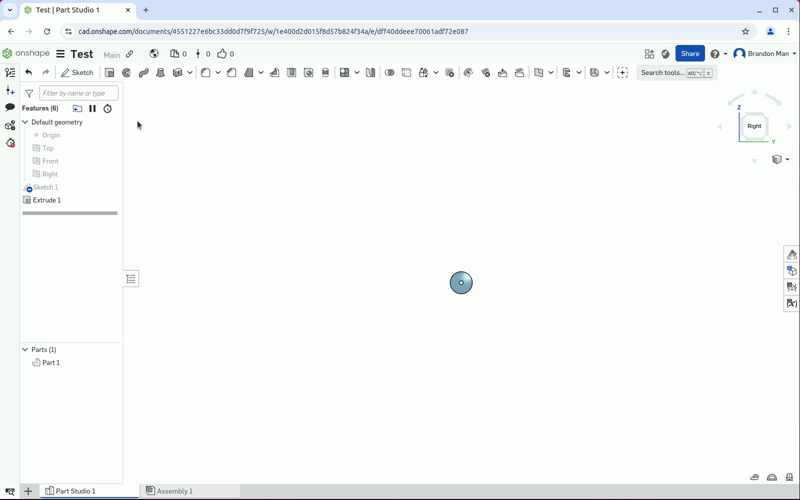
key(shift+h)
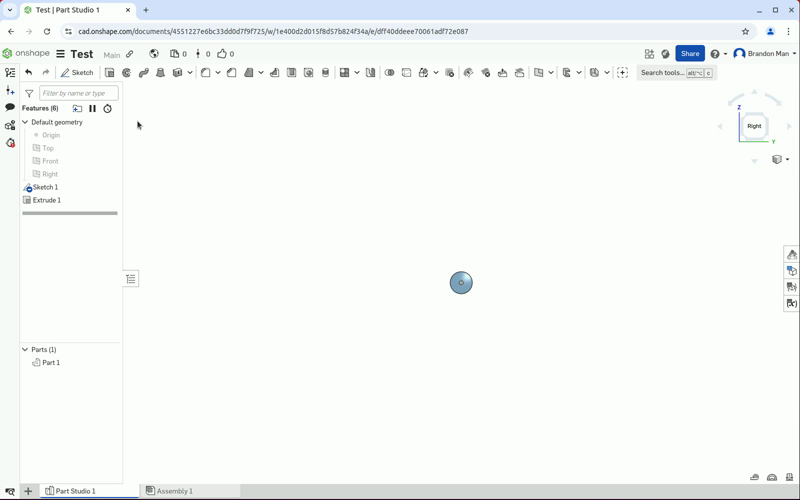
key(shift+h)
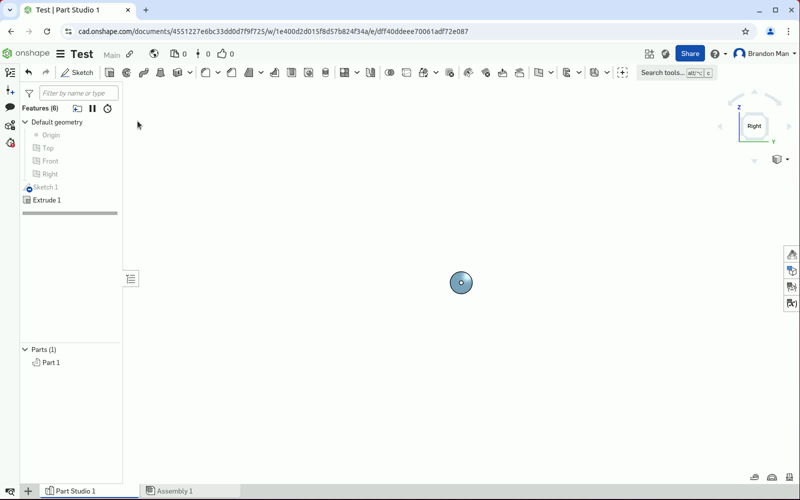
mouse_move(73, 189)
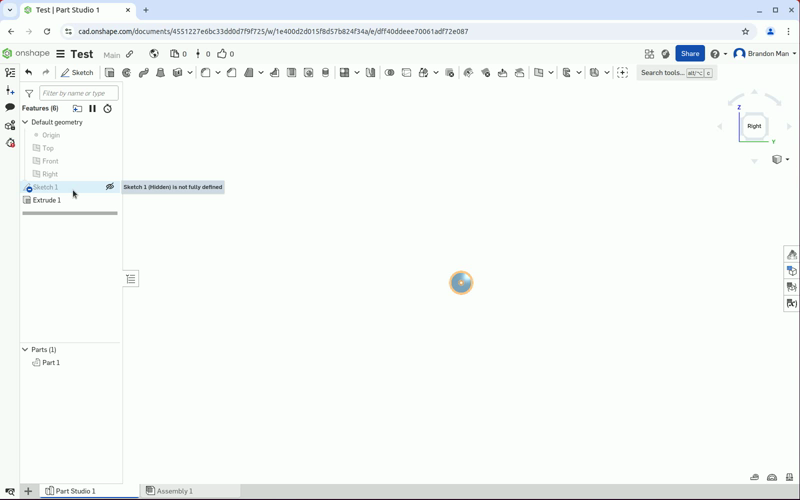
click(73, 189)
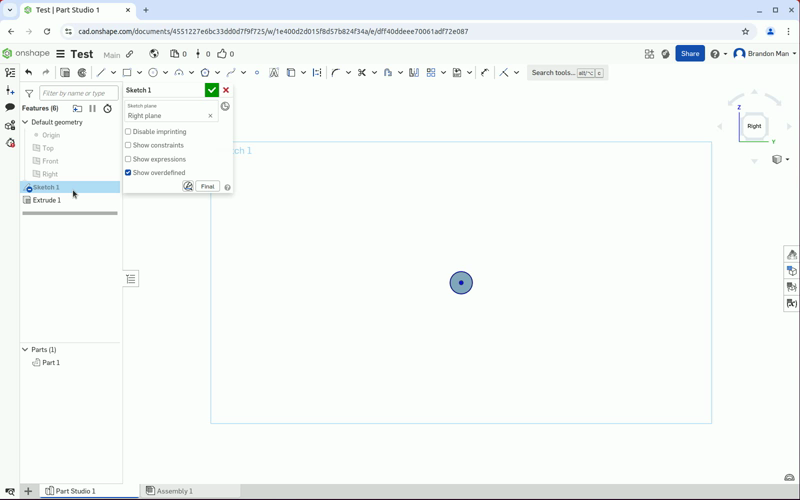
mouse_move(229, 92)
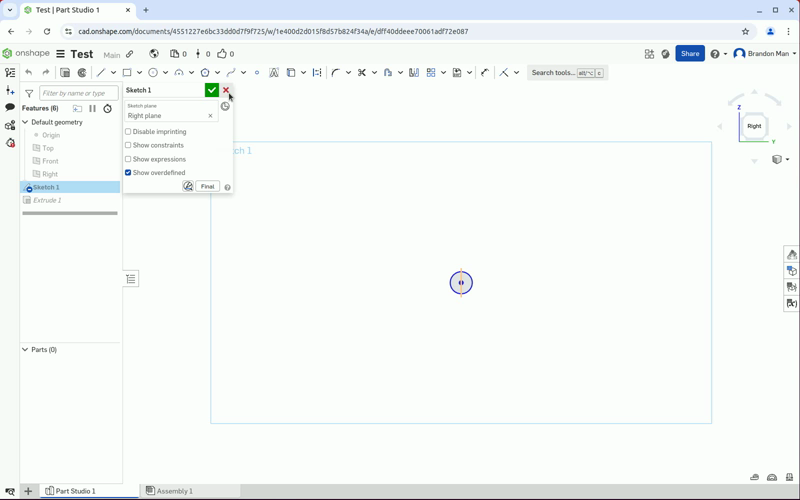
click(229, 92)
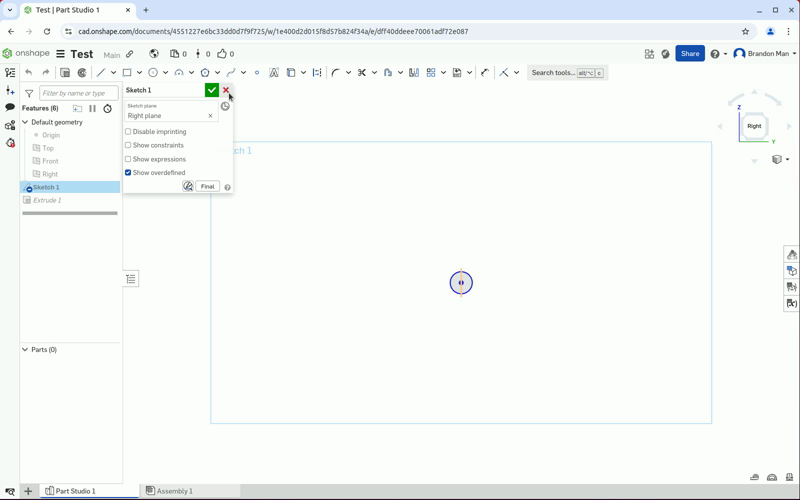
key(shift+s)
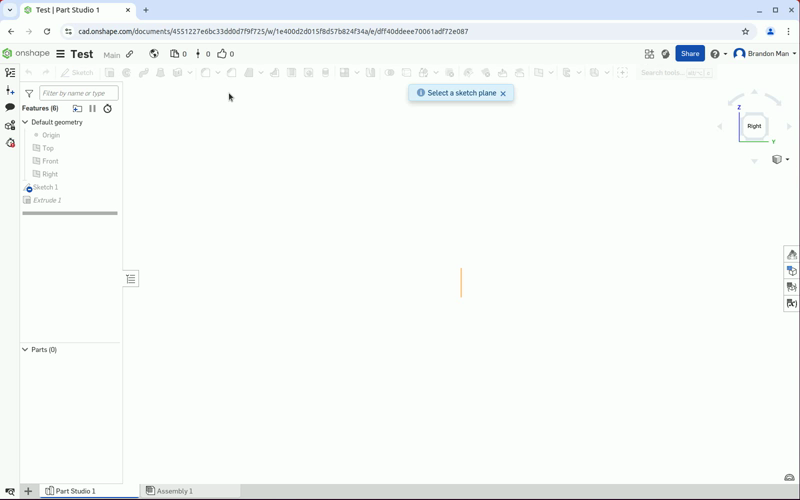
mouse_move(73, 176)
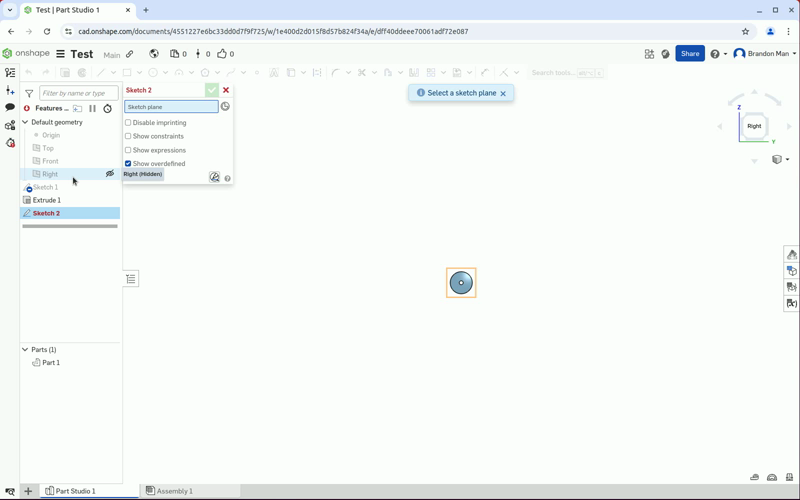
click(73, 176)
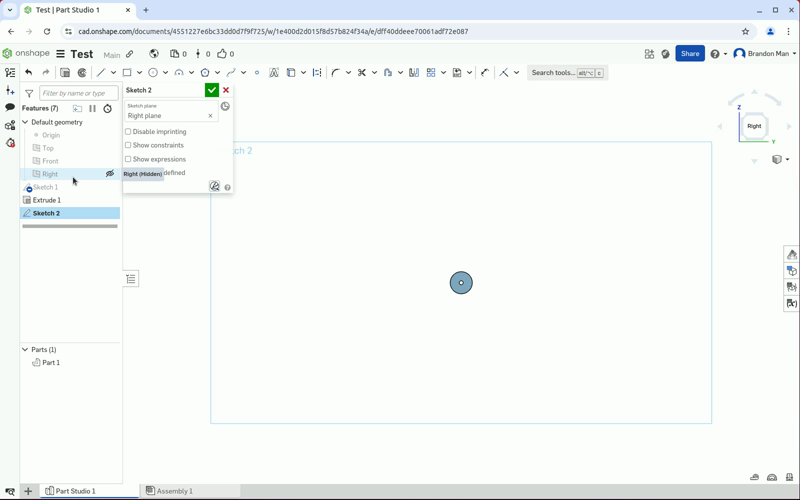
mouse_move(73, 352)
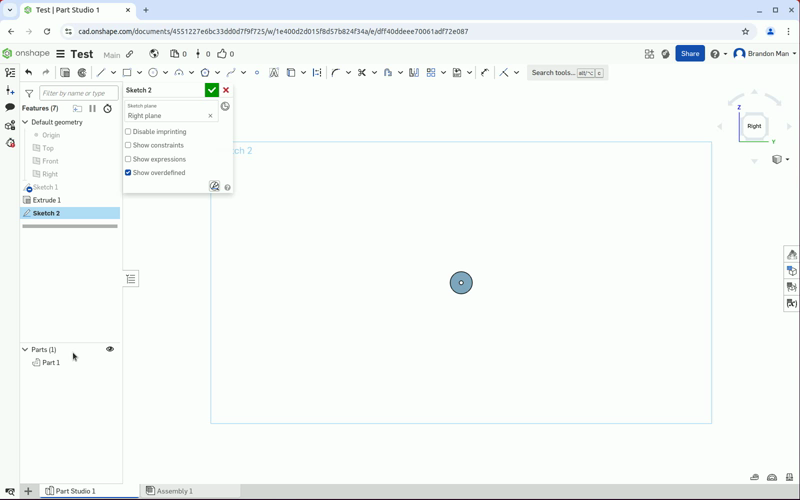
key(y)
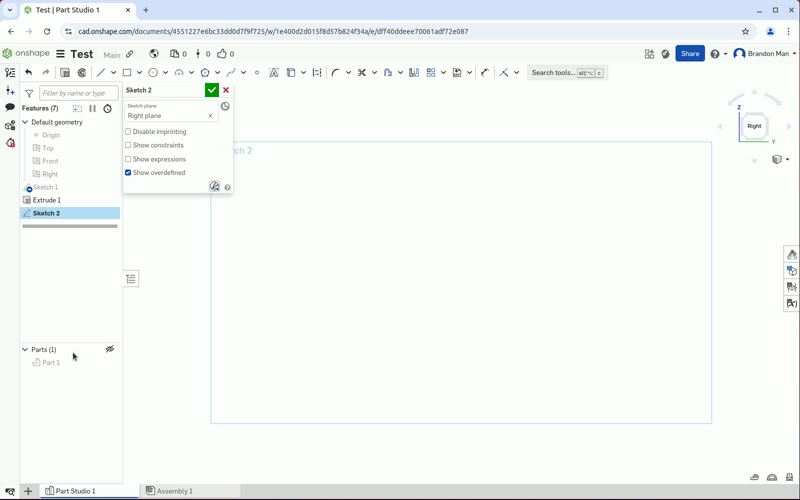
key(c)
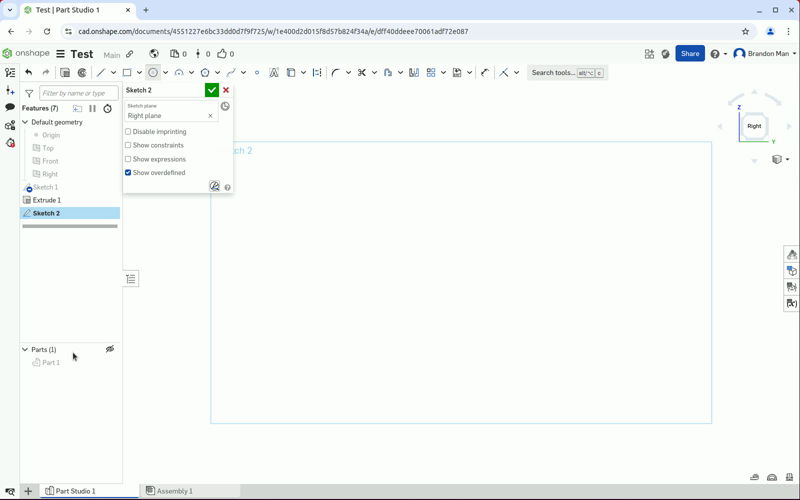
key_down(shift)
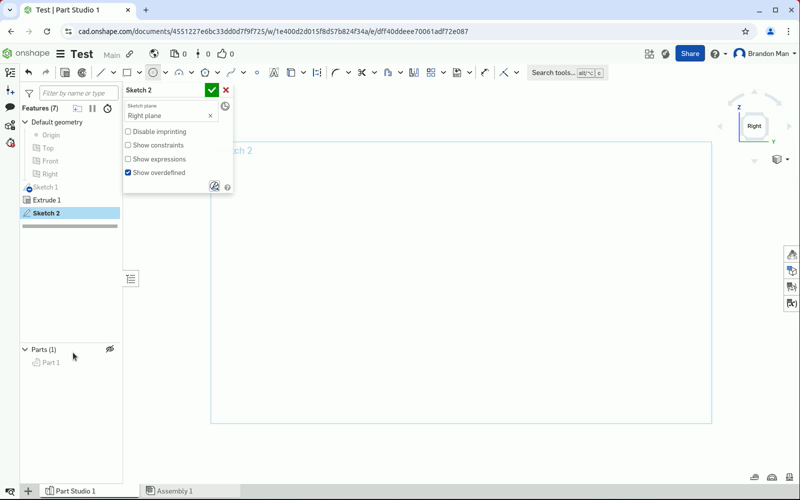
mouse_move(461, 282)
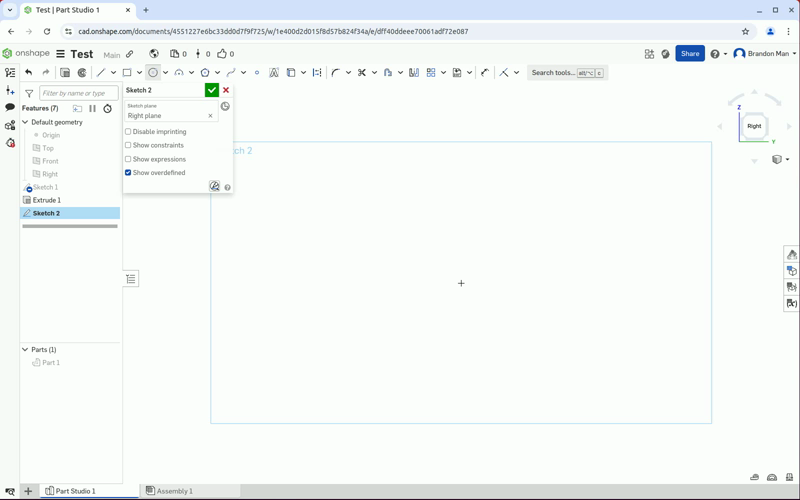
click(461, 282)
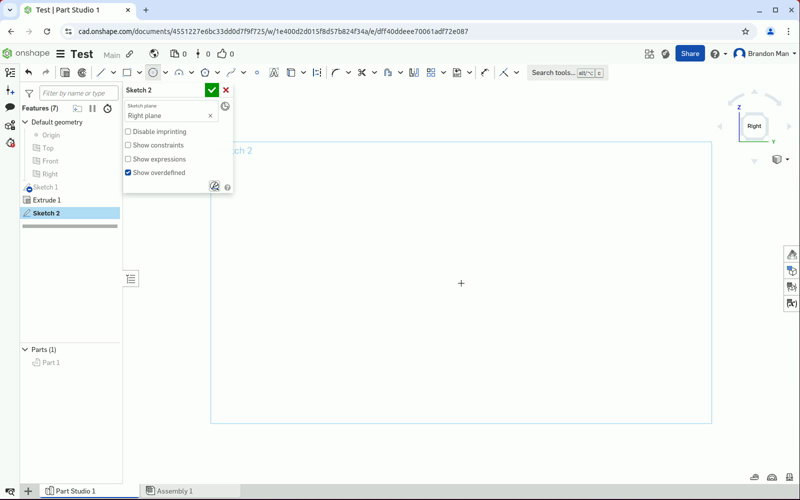
key_up(shift)
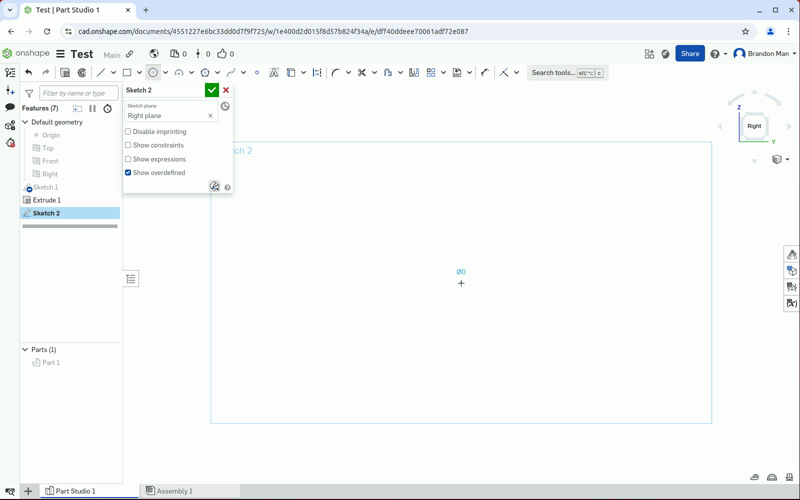
mouse_move(464, 282)
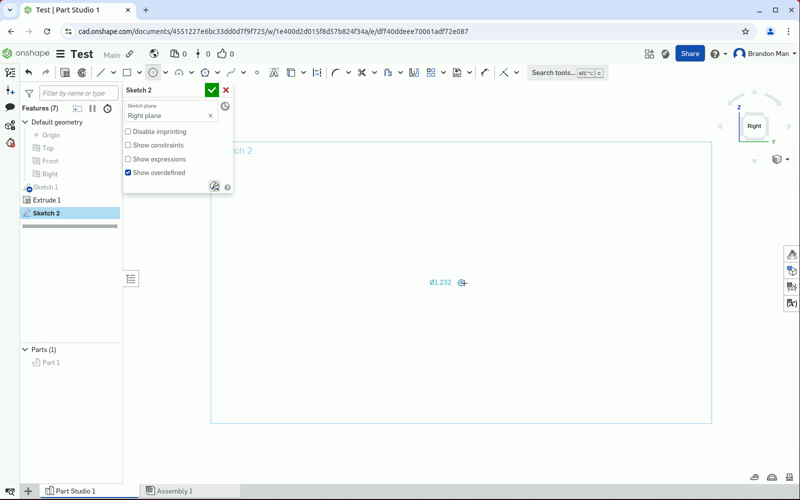
click(464, 282)
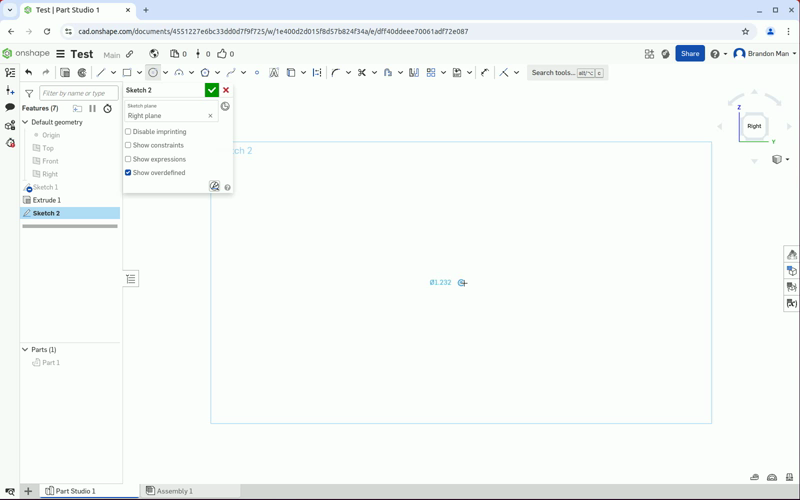
key(esc)
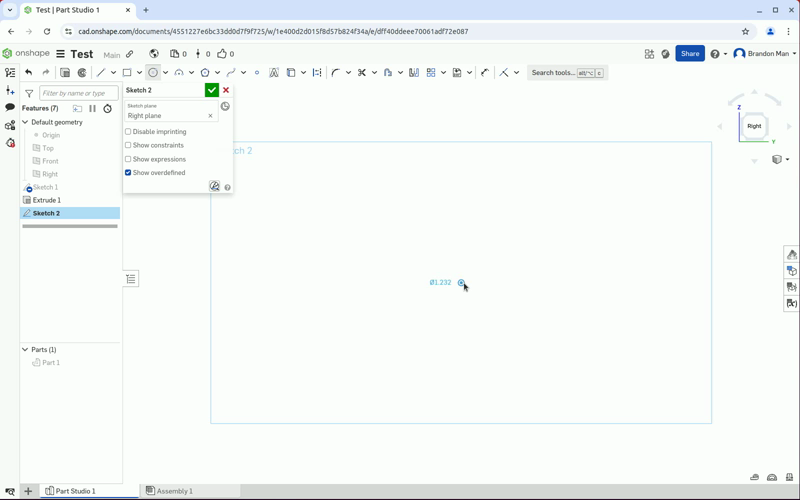
mouse_move(462, 283)
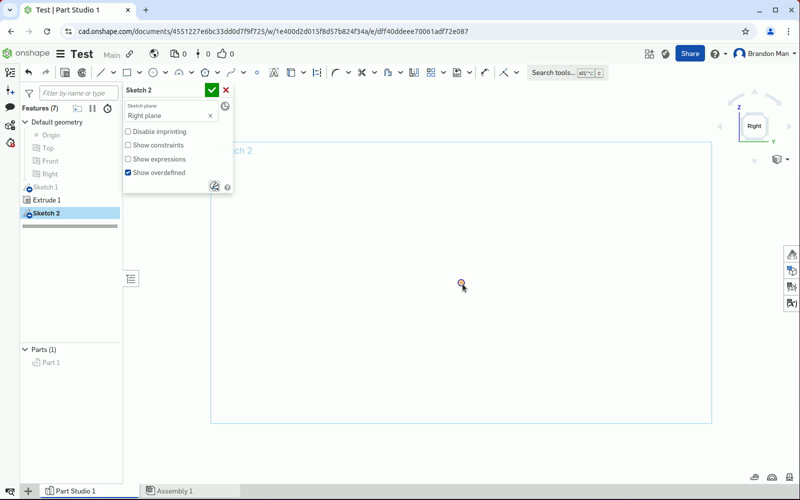
scroll(6)
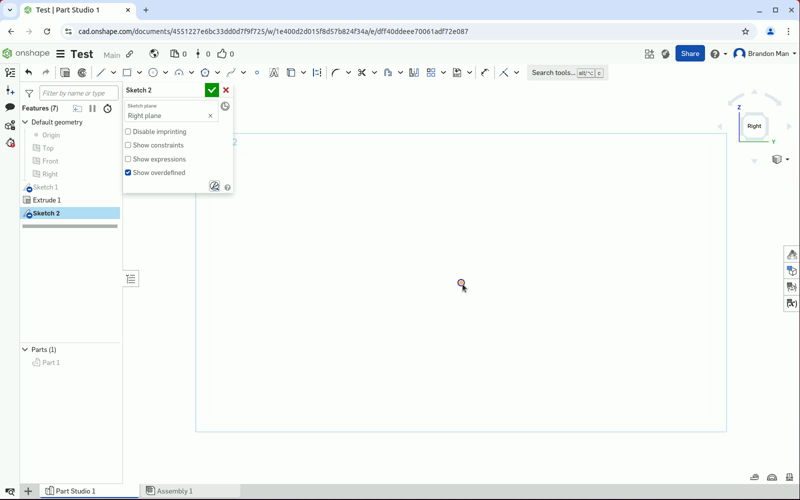
scroll(6)
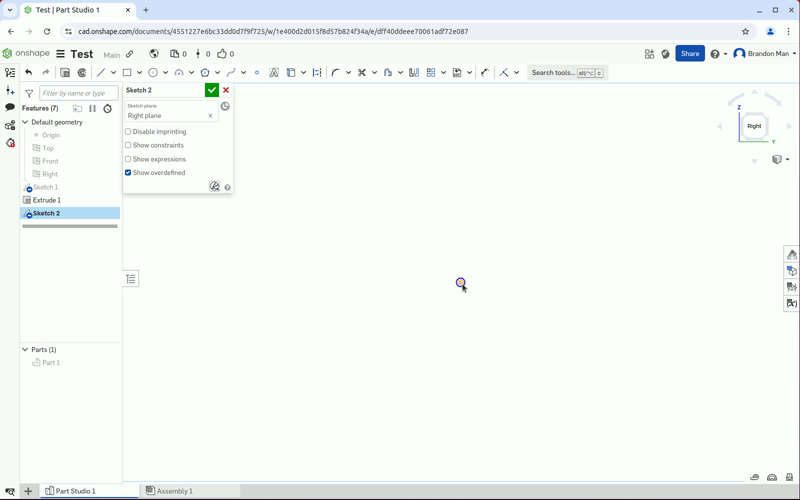
scroll(6)
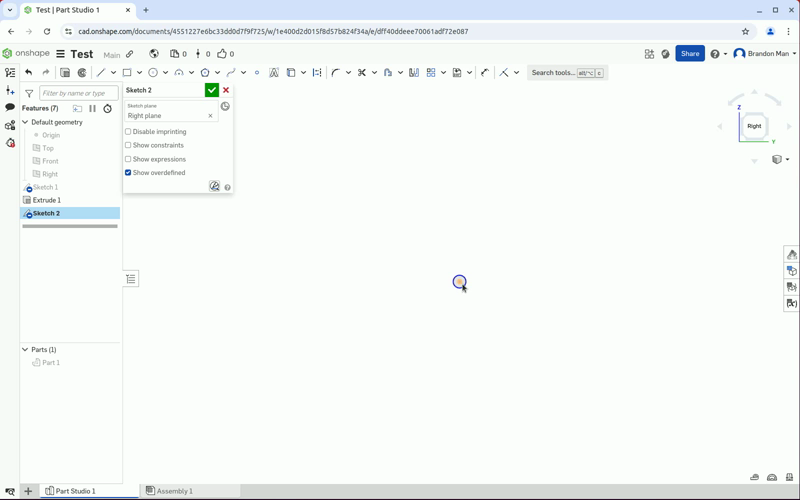
scroll(6)
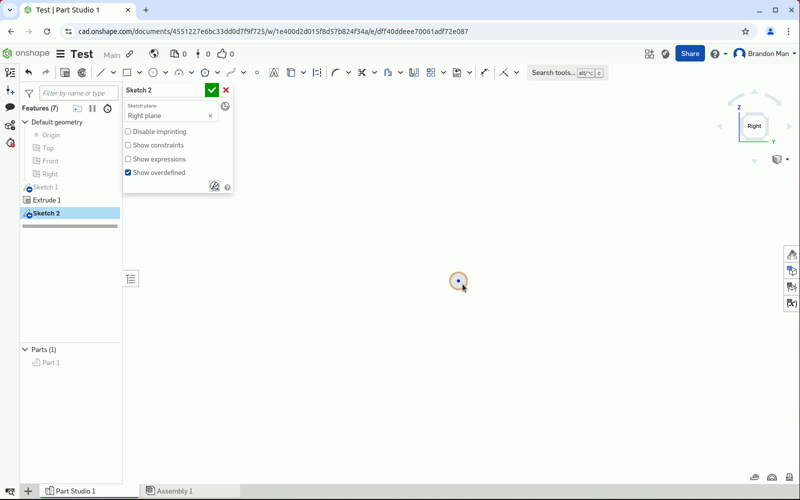
scroll(6)
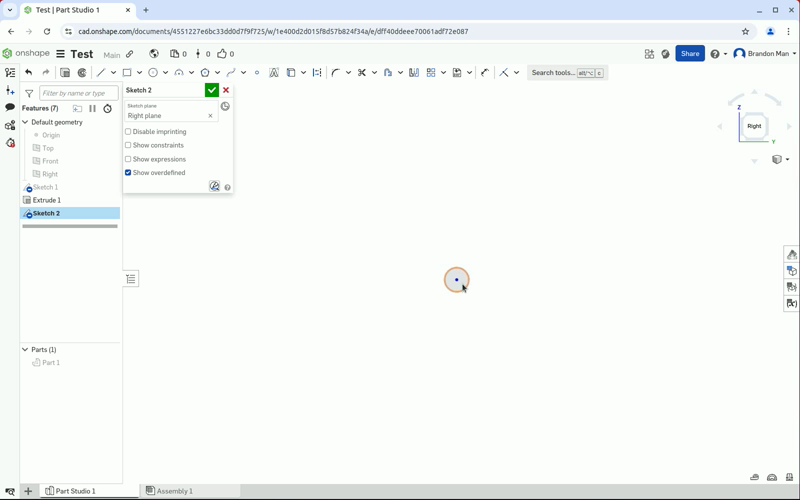
scroll(6)
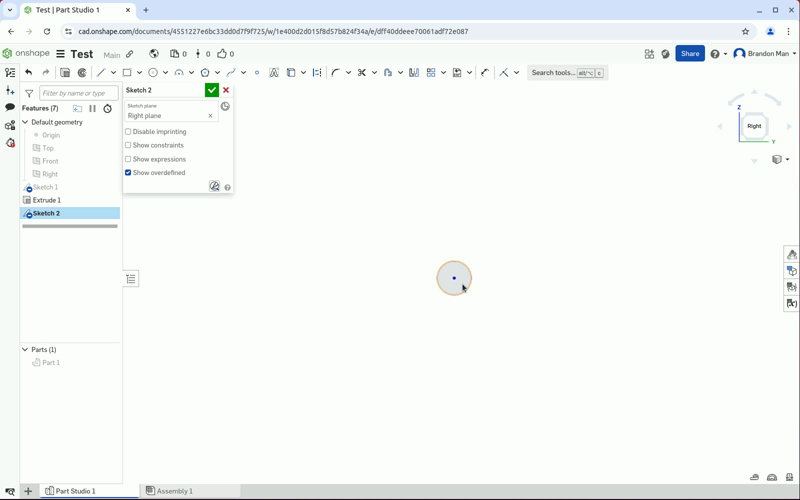
scroll(6)
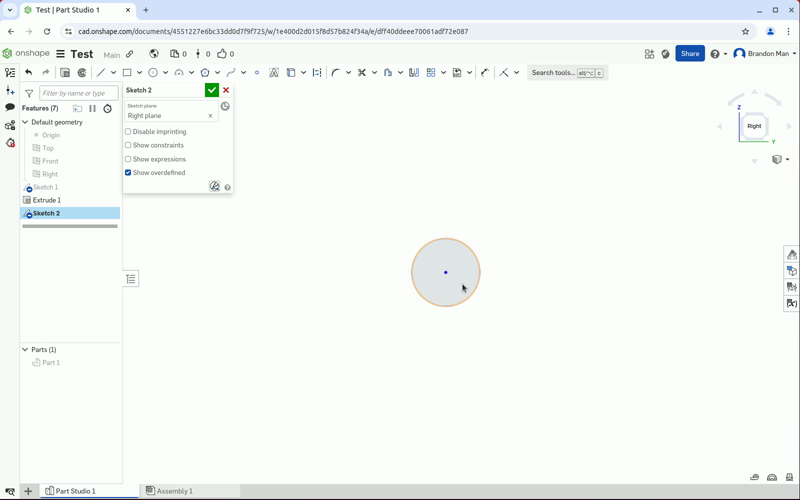
click(462, 283)
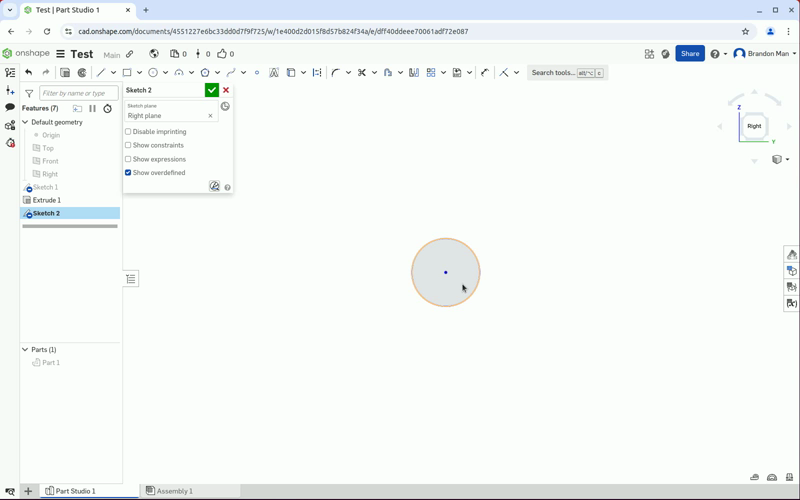
scroll(-6)
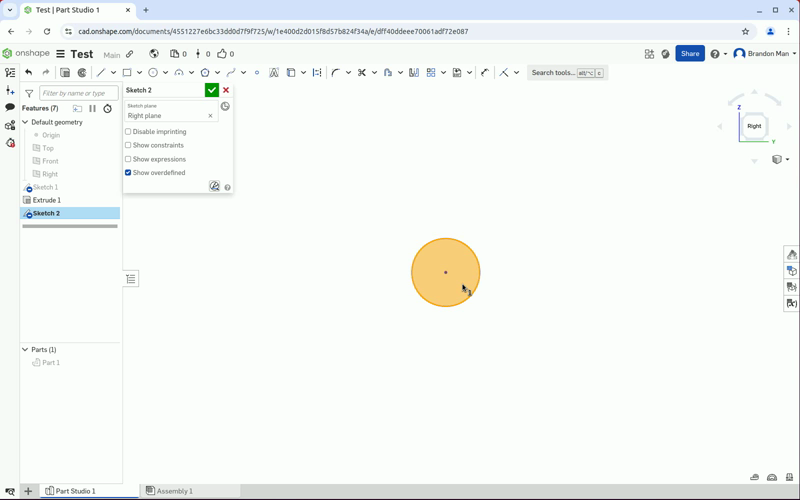
scroll(-6)
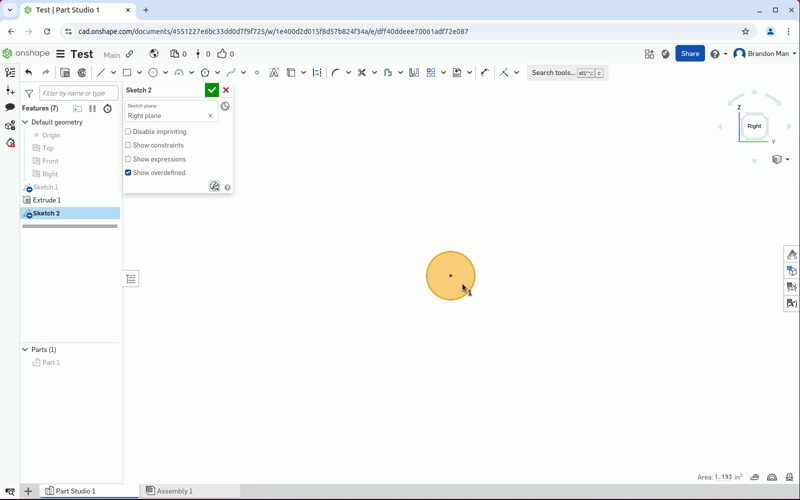
scroll(-6)
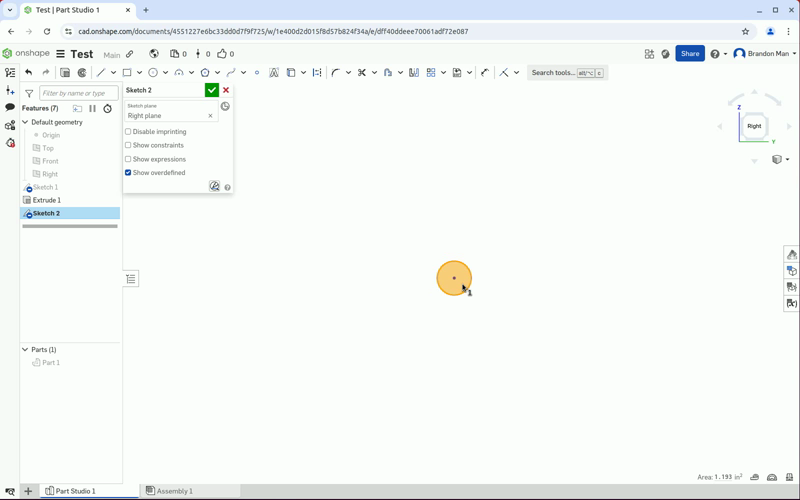
scroll(-6)
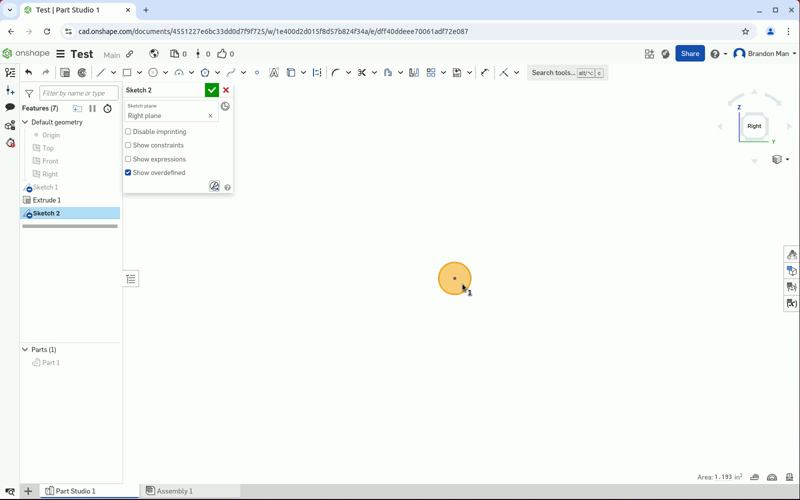
scroll(-6)
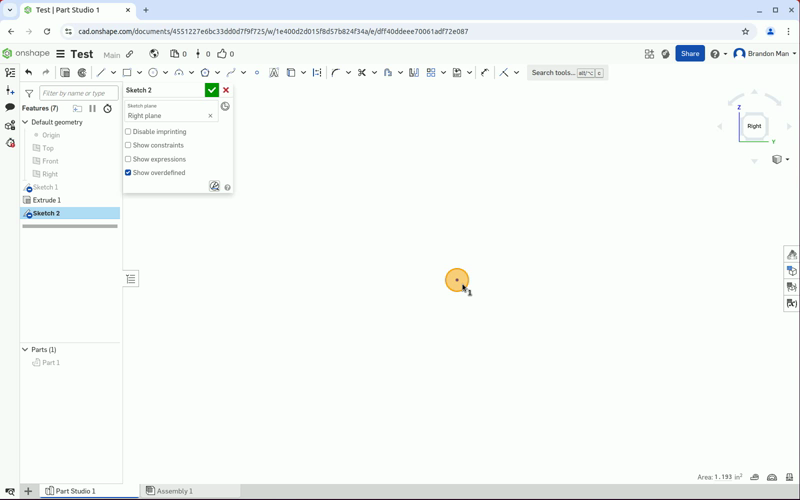
scroll(-6)
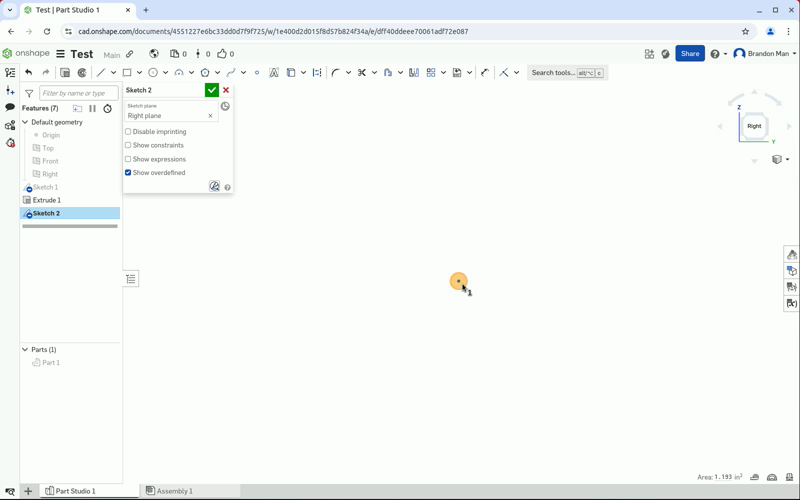
scroll(-6)
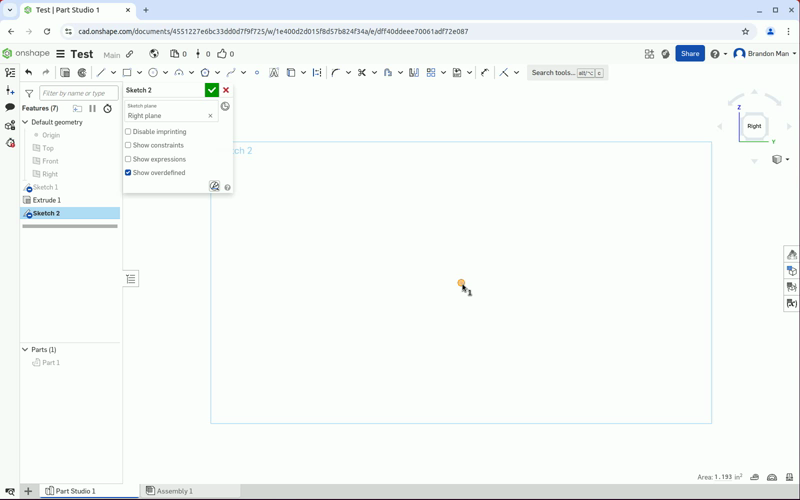
mouse_move(73, 352)
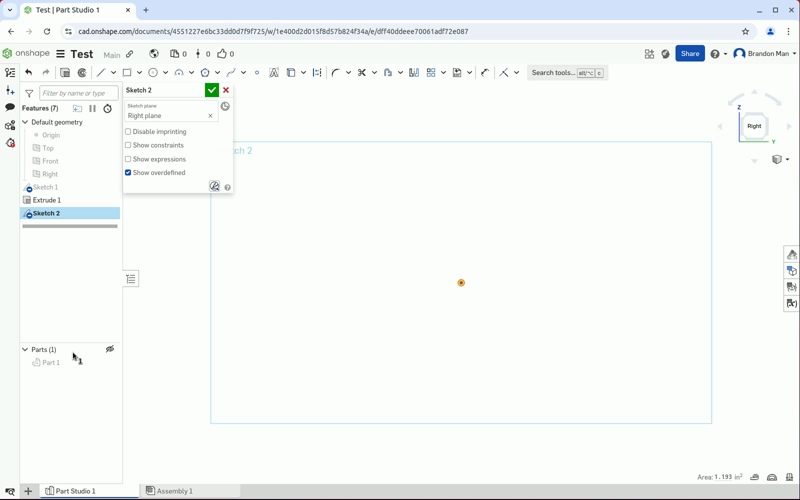
key(shift+y)
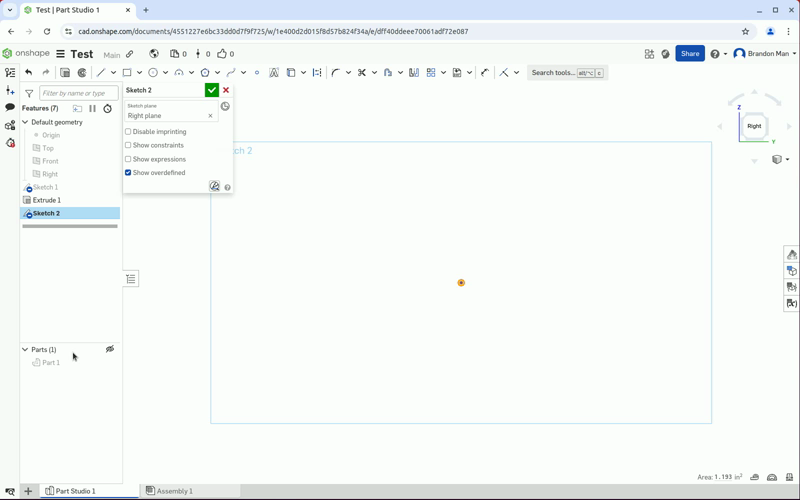
key(shift+e)
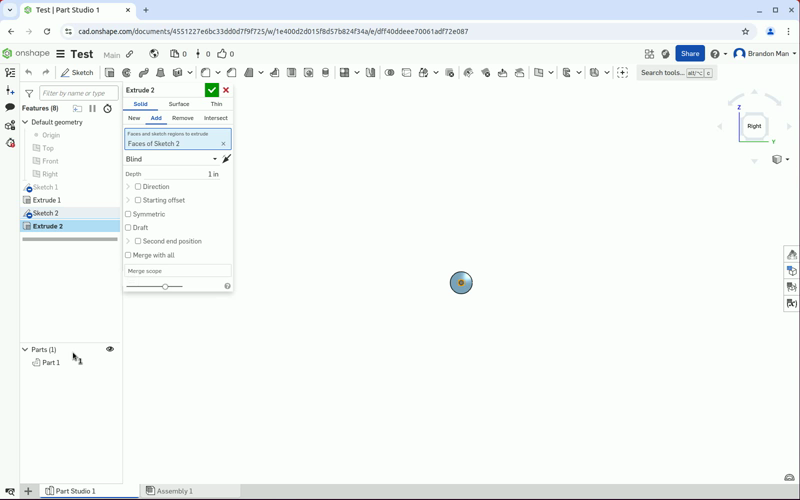
mouse_move(143, 106)
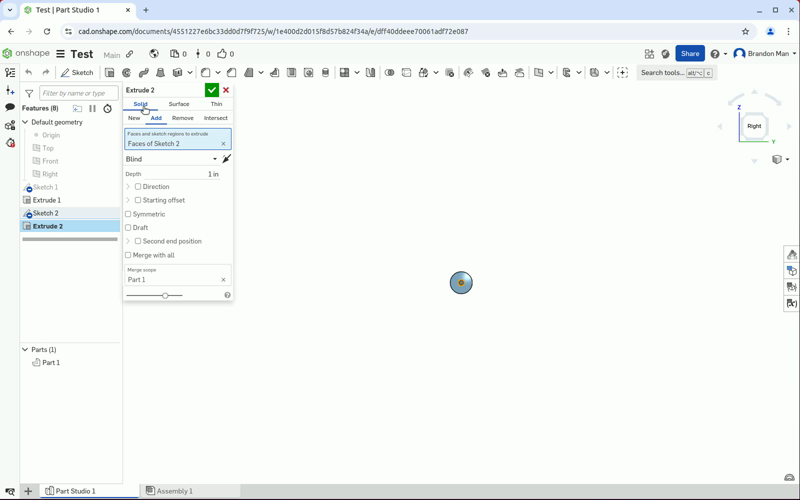
click(143, 106)
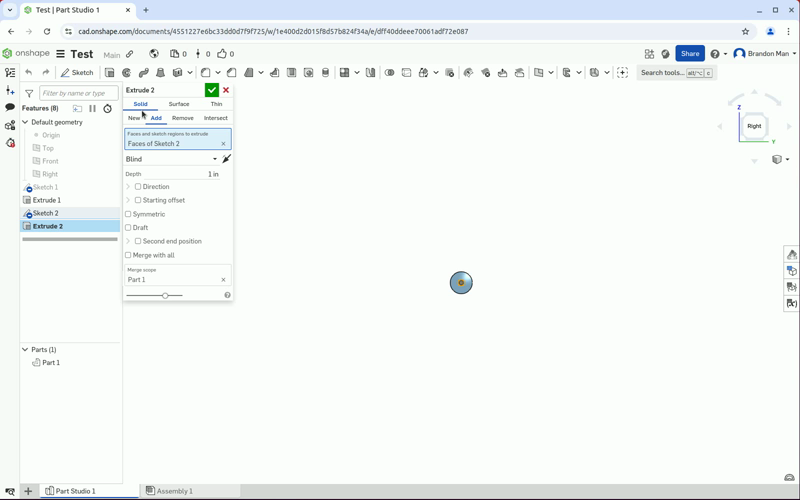
mouse_move(137, 120)
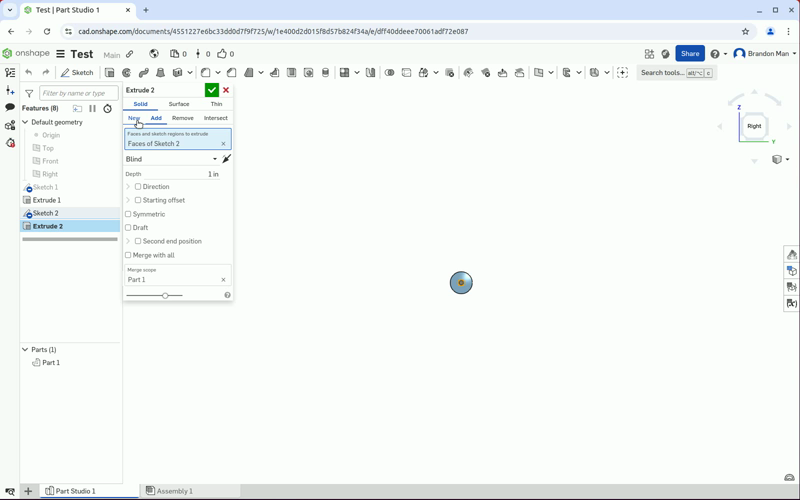
click(137, 120)
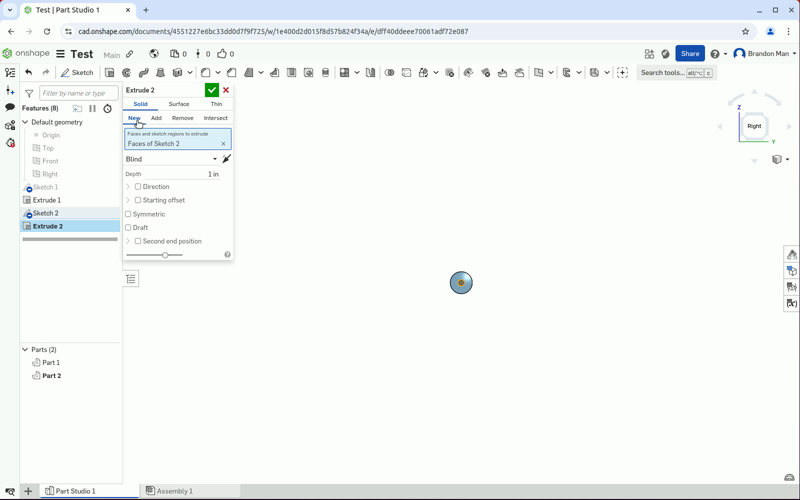
key(tab, 4)
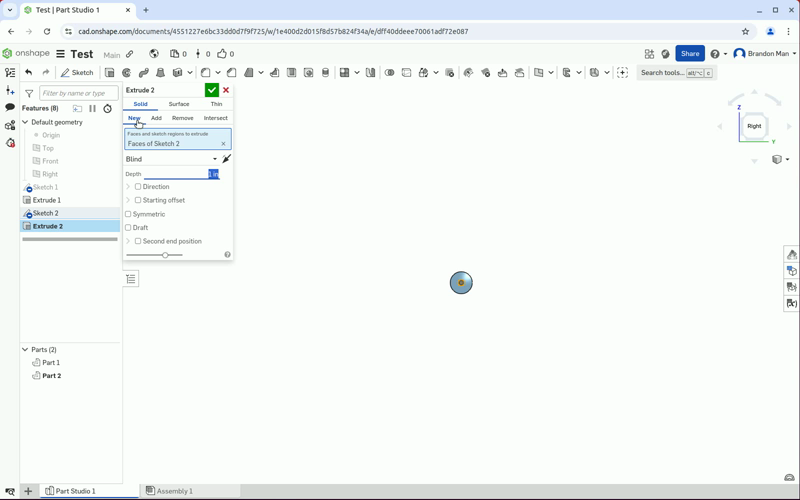
text(23.108)
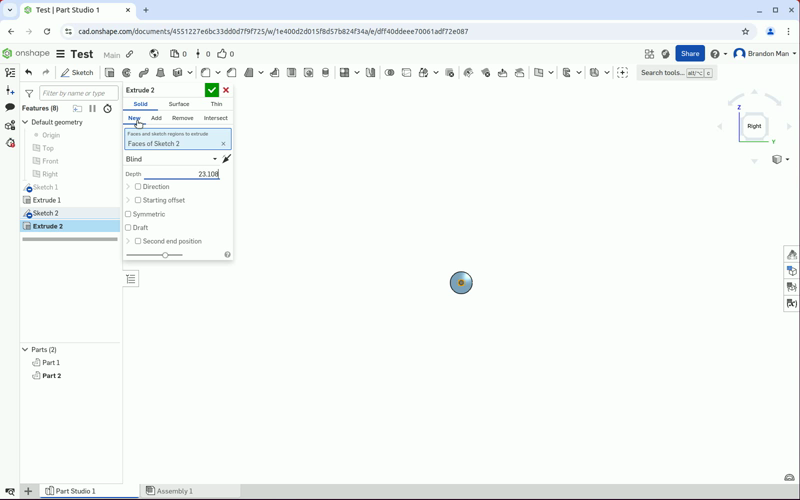
key(enter)
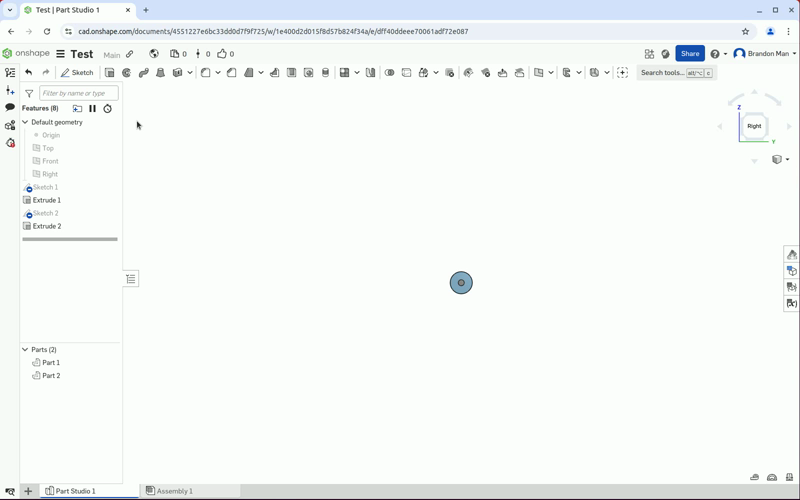
key(shift+h)
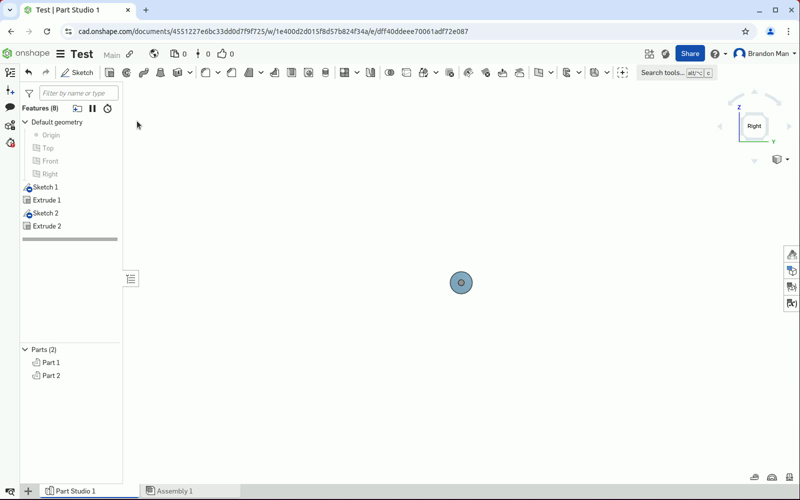
key(shift+h)
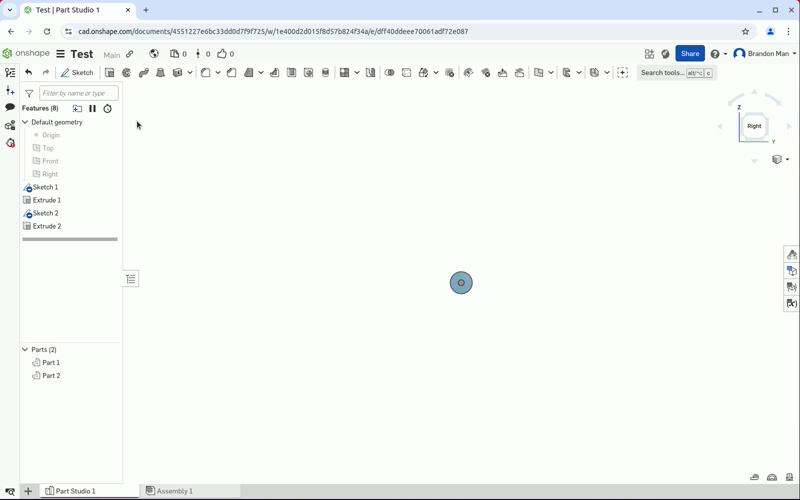
key(shift+7)
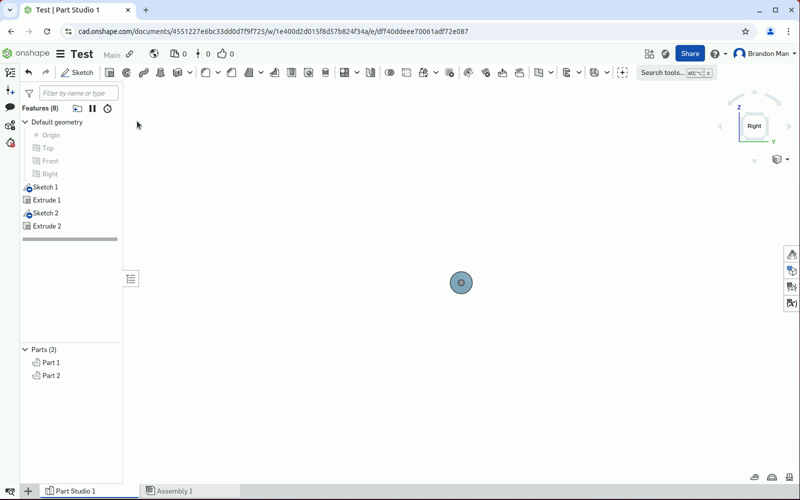
key(right, 2)
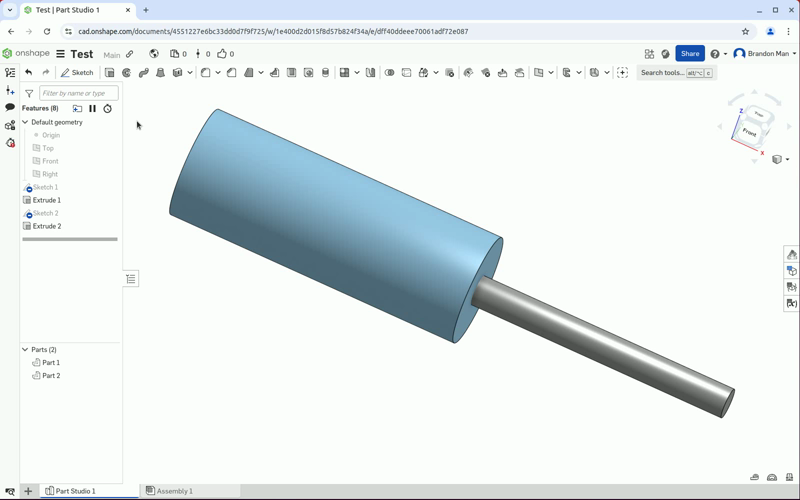
key(down, 2)
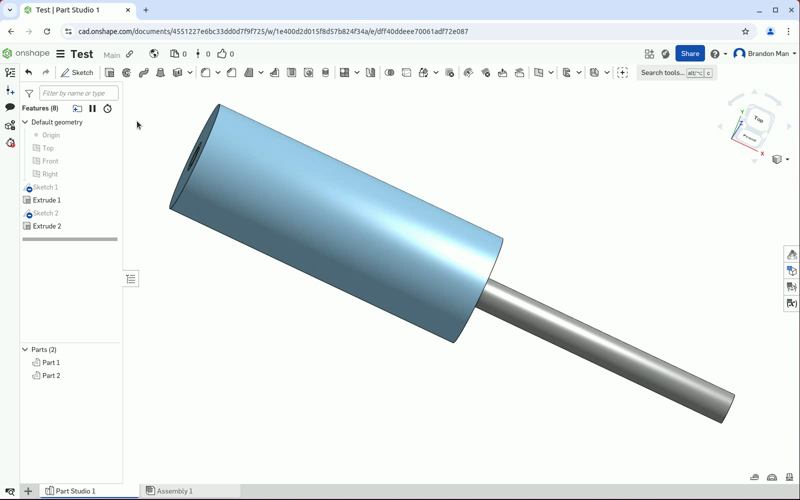
key(up, 2)
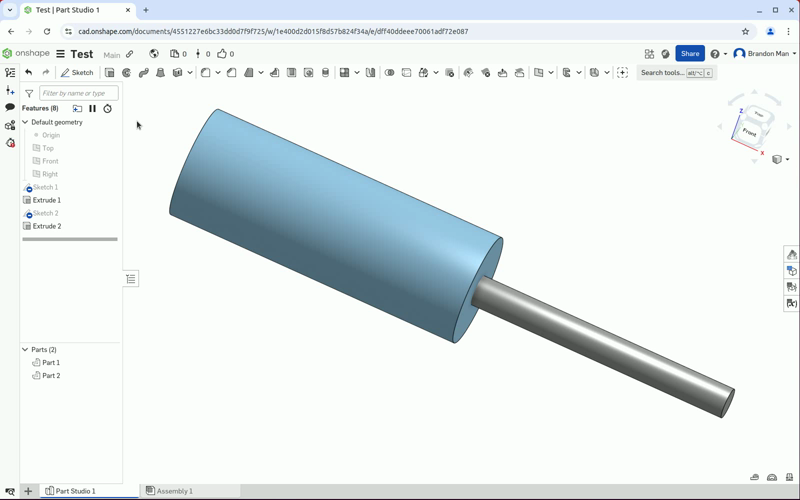
key(left, 2)
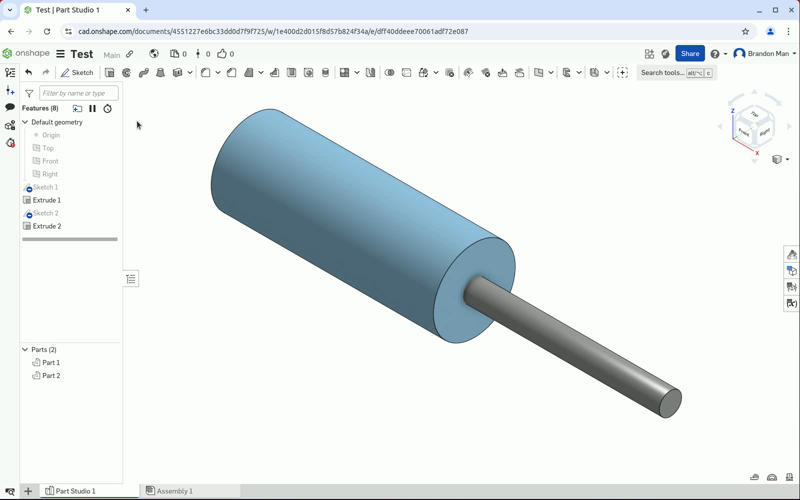
mouse_move(73, 189)
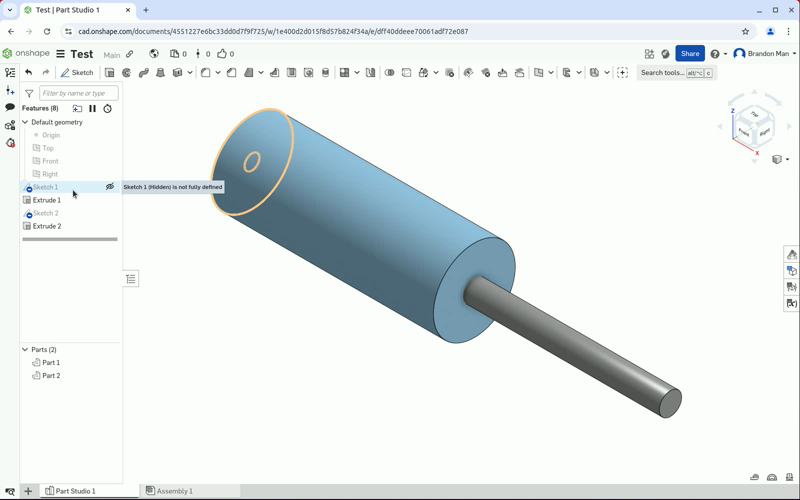
click(73, 189)